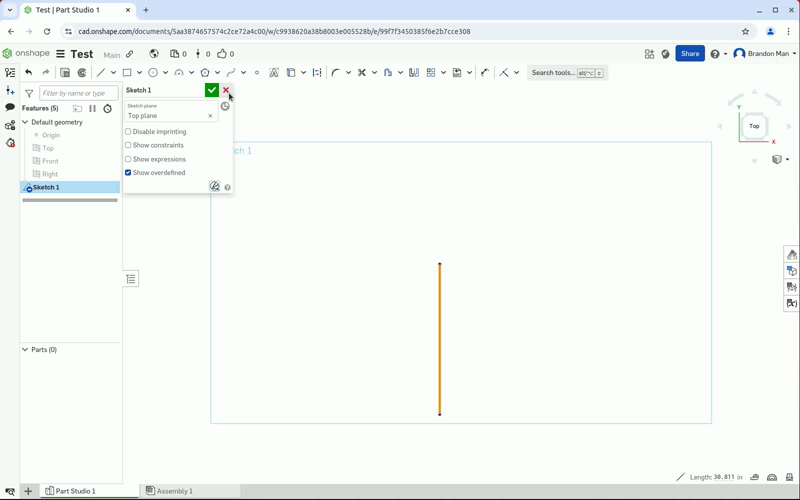
key(shift+h)
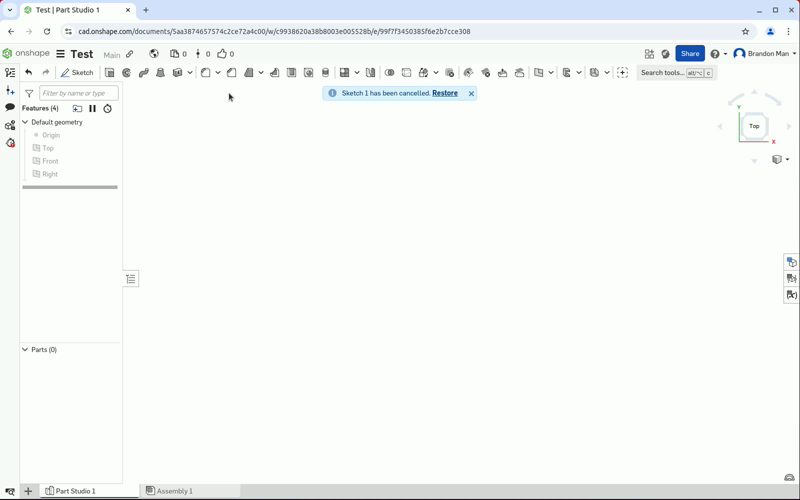
mouse_move(73, 352)
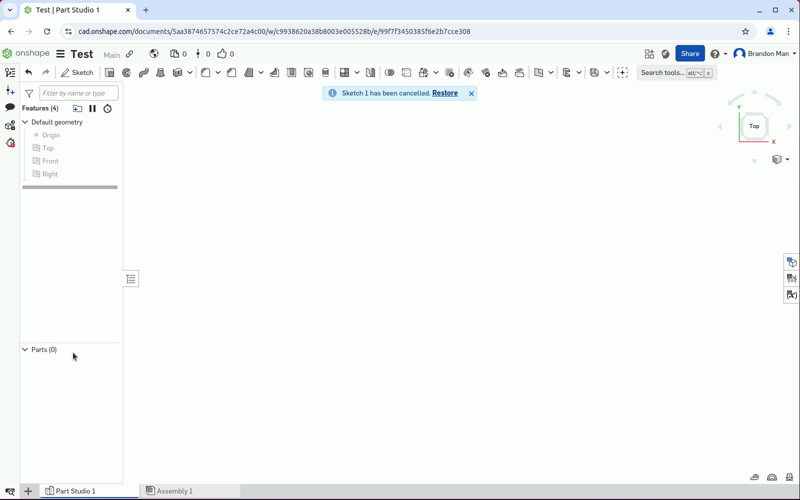
key(y)
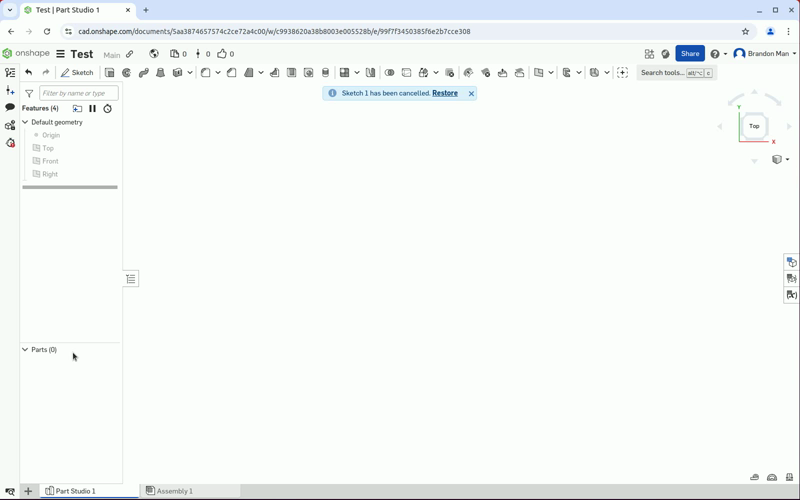
key(shift+p)
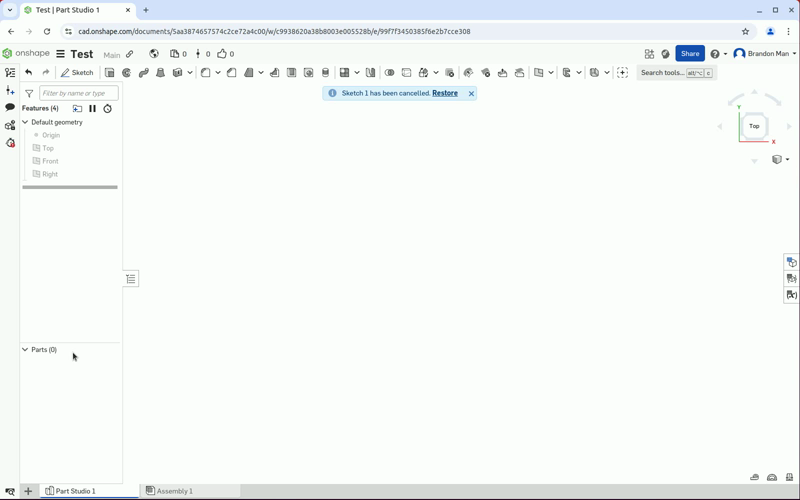
key(space)
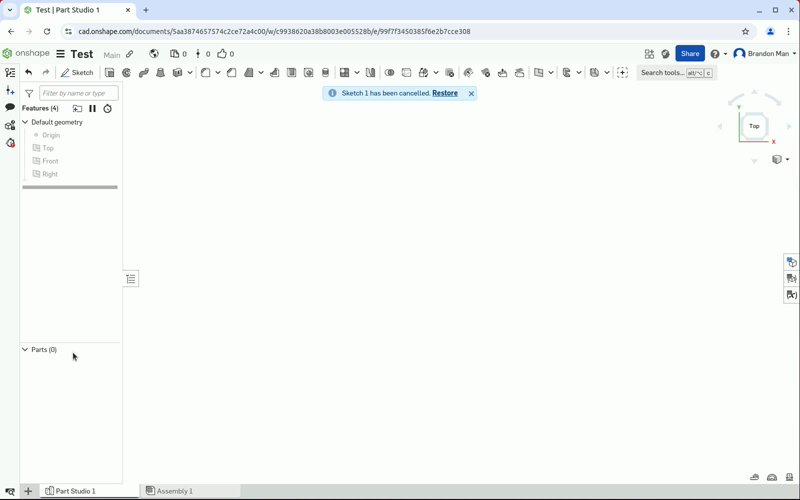
key_down(shift)
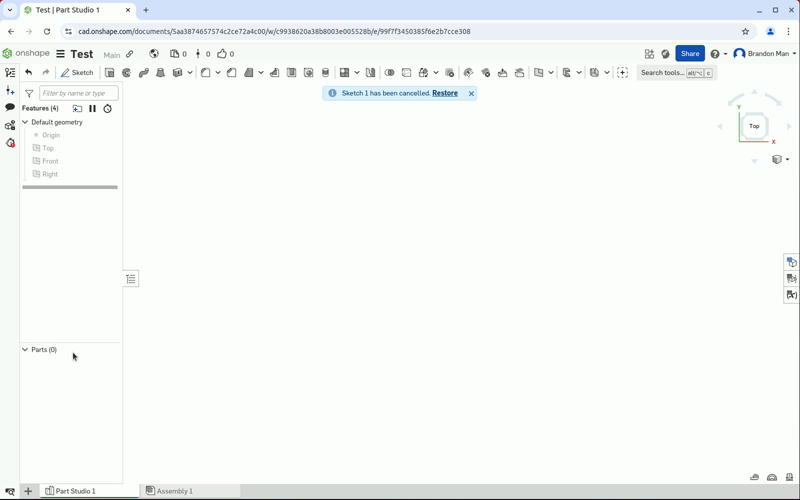
key(up)
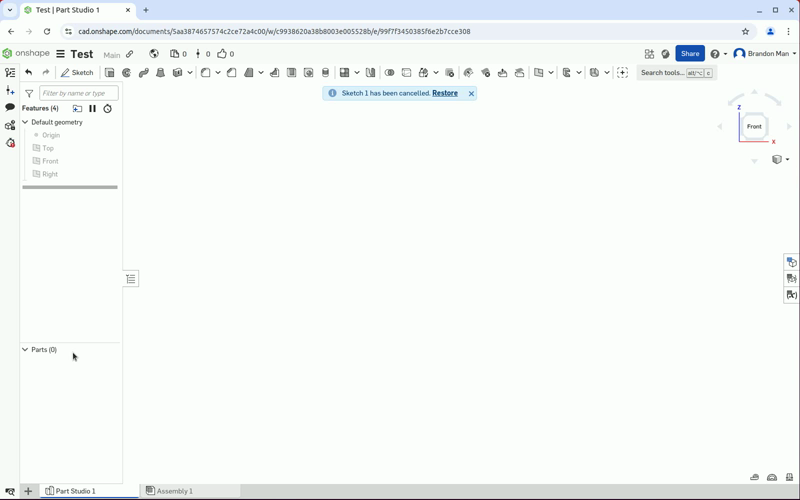
key_up(shift)
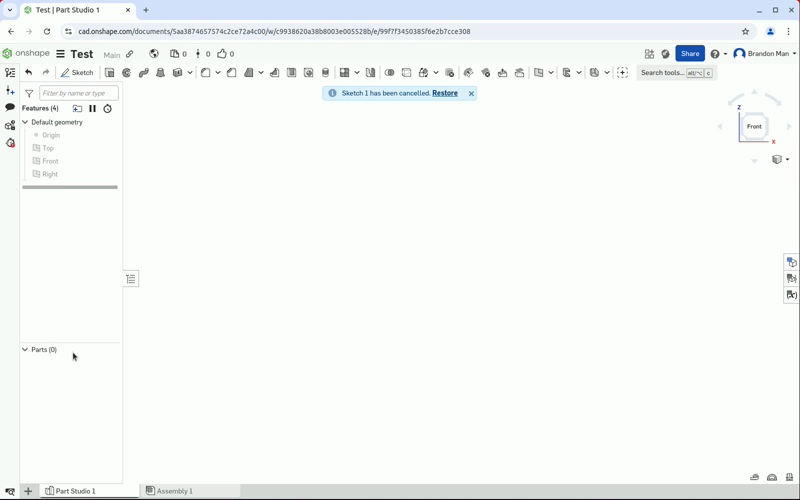
mouse_move(73, 352)
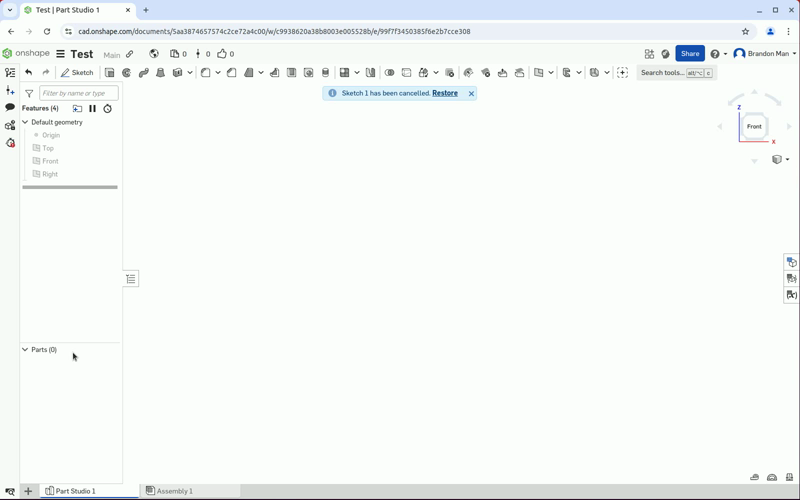
key(shift+y)
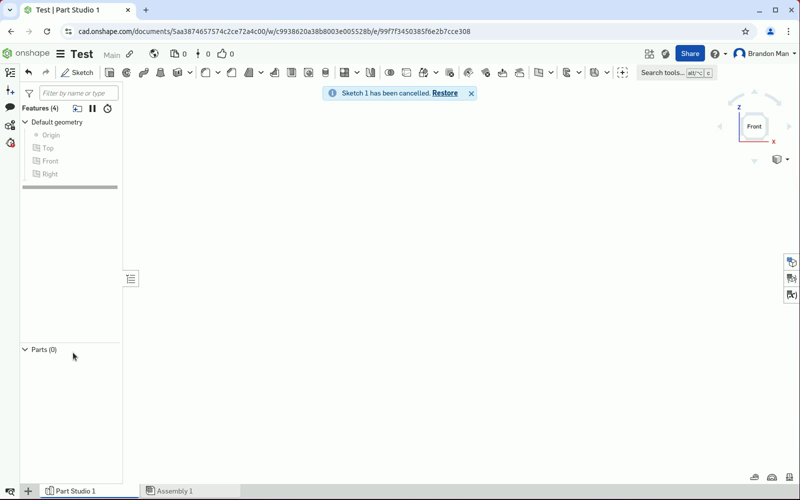
key(shift+s)
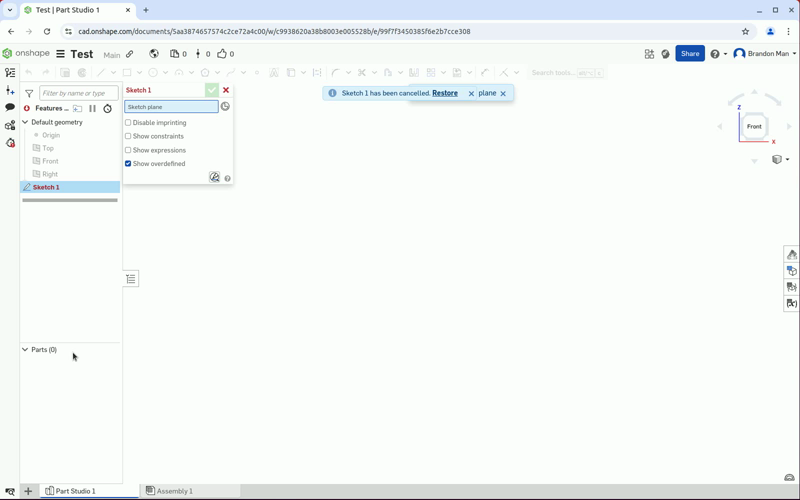
mouse_move(73, 163)
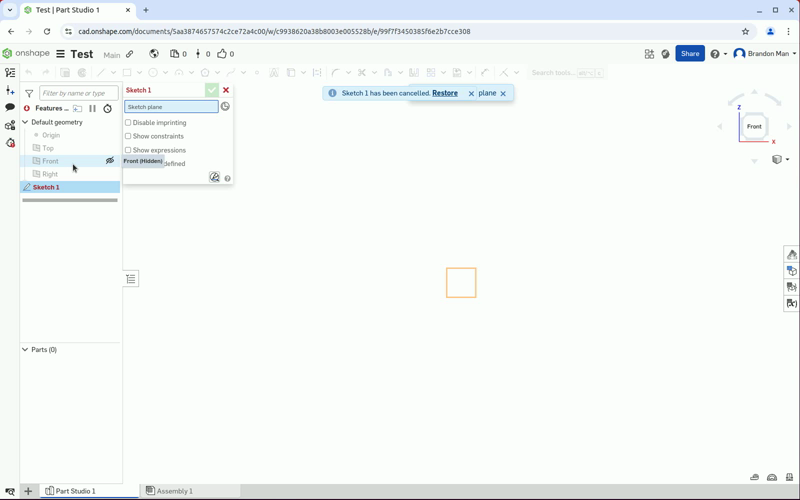
click(73, 163)
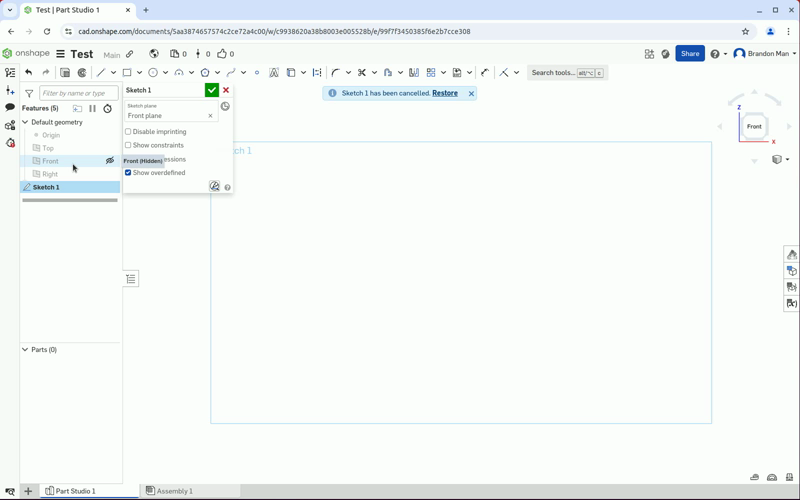
mouse_move(73, 352)
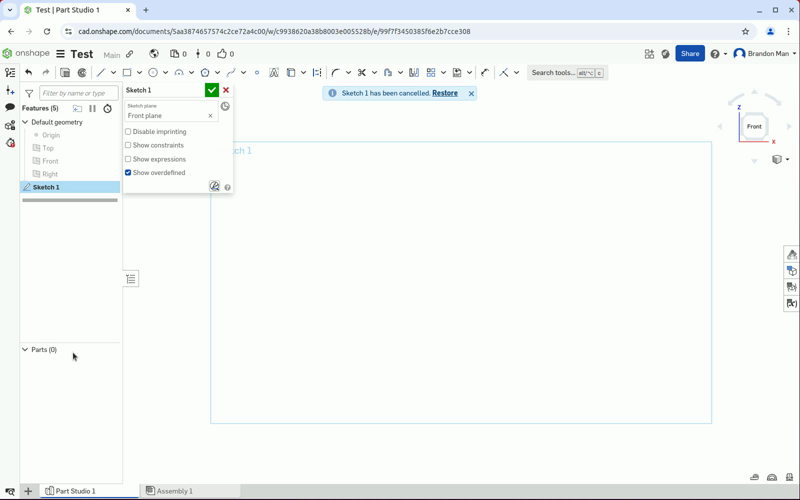
key(y)
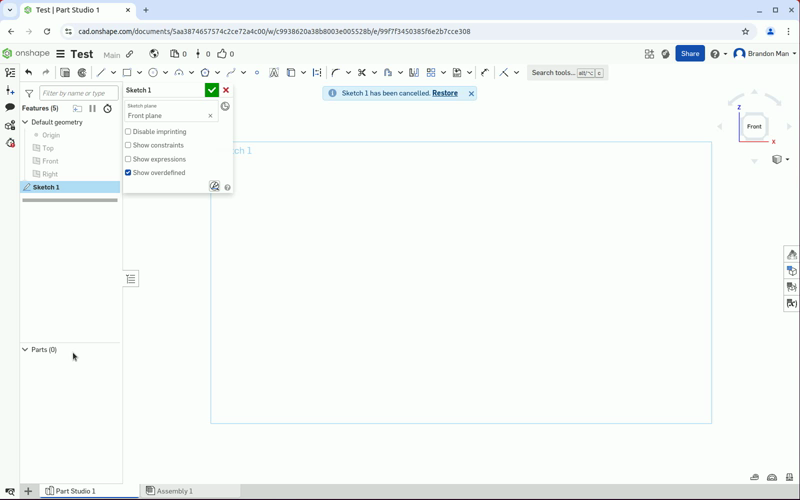
key(c)
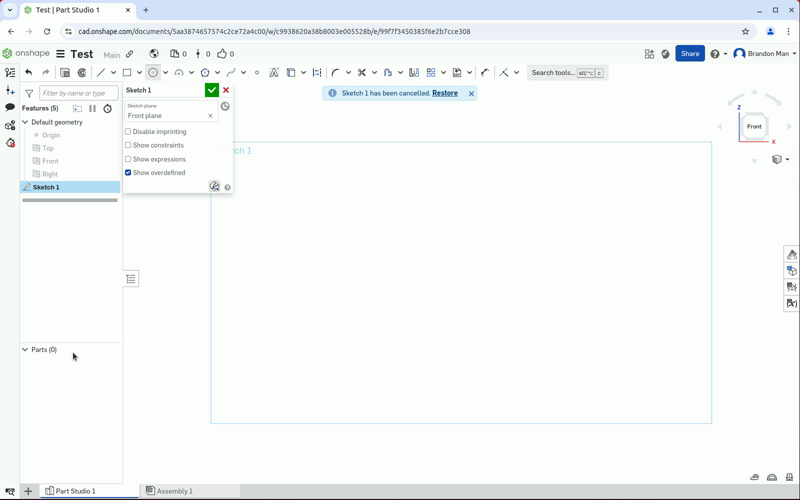
key_down(shift)
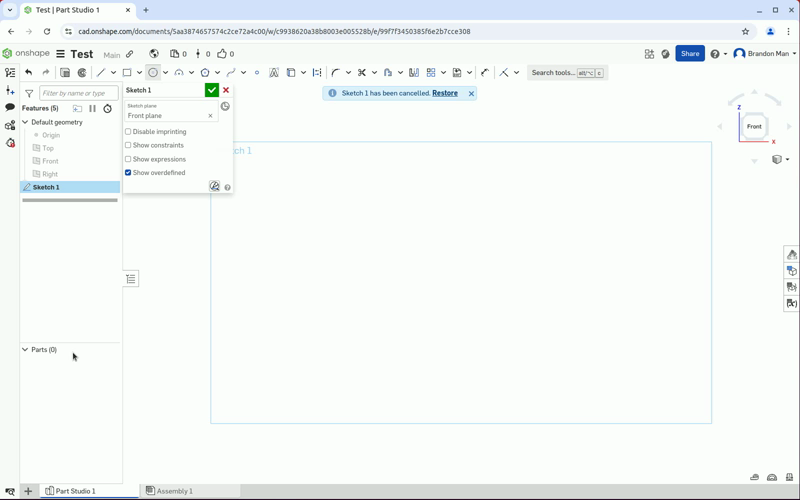
mouse_move(461, 282)
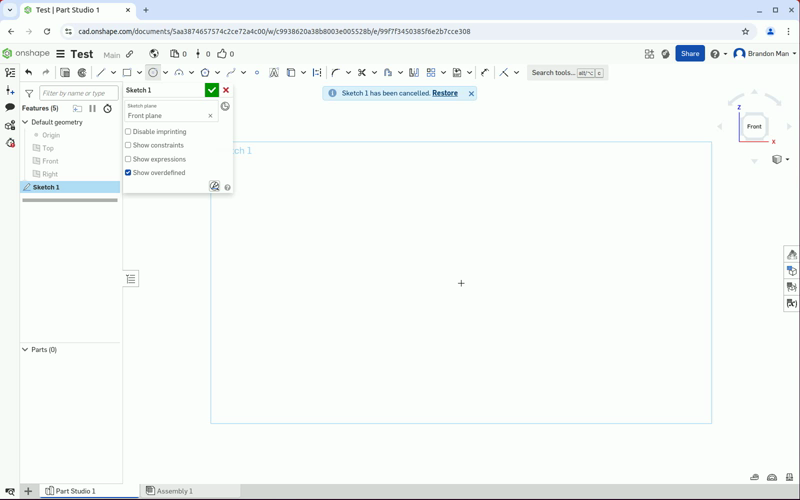
click(461, 282)
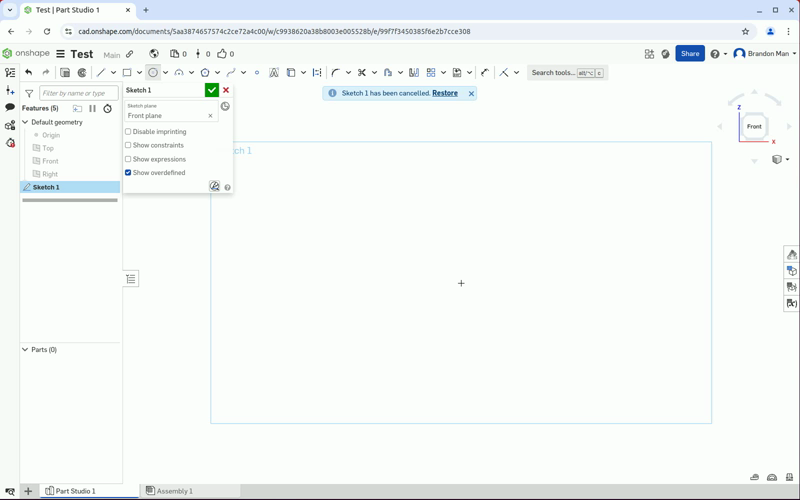
key_up(shift)
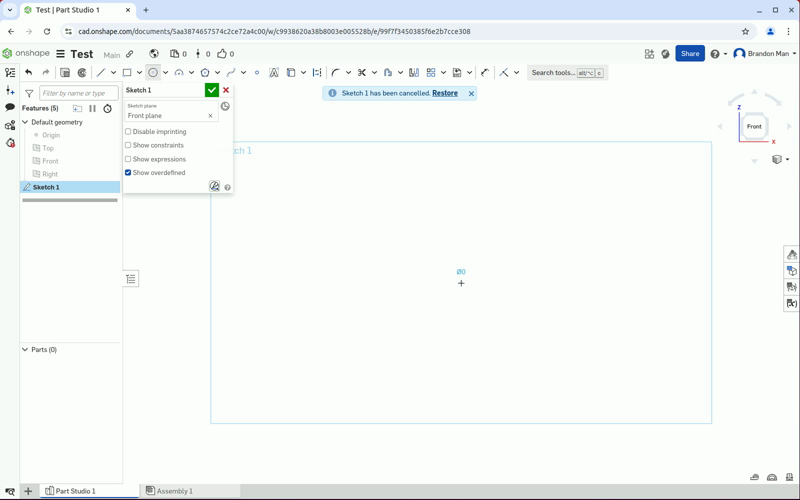
mouse_move(574, 282)
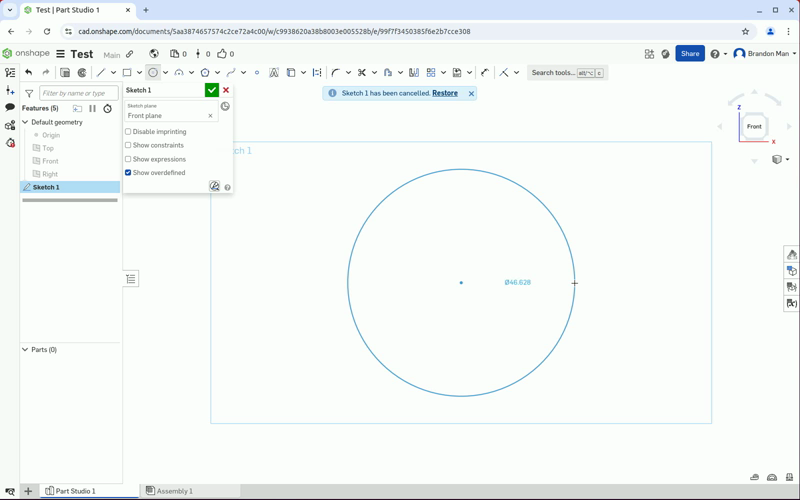
click(574, 282)
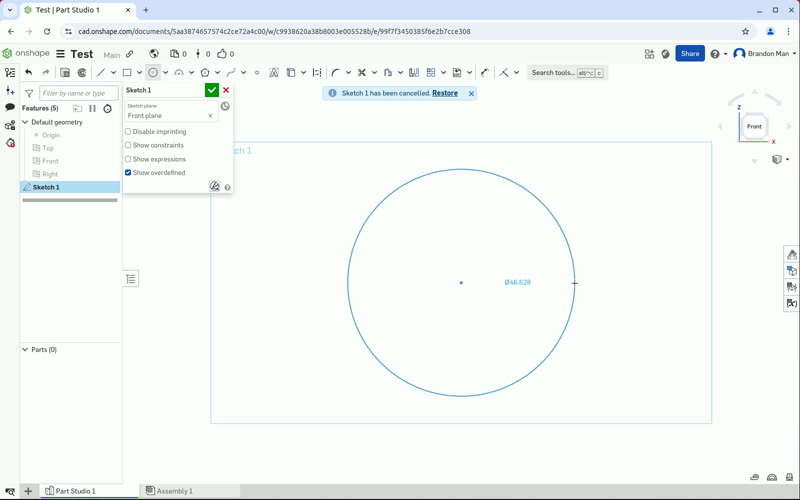
key(esc)
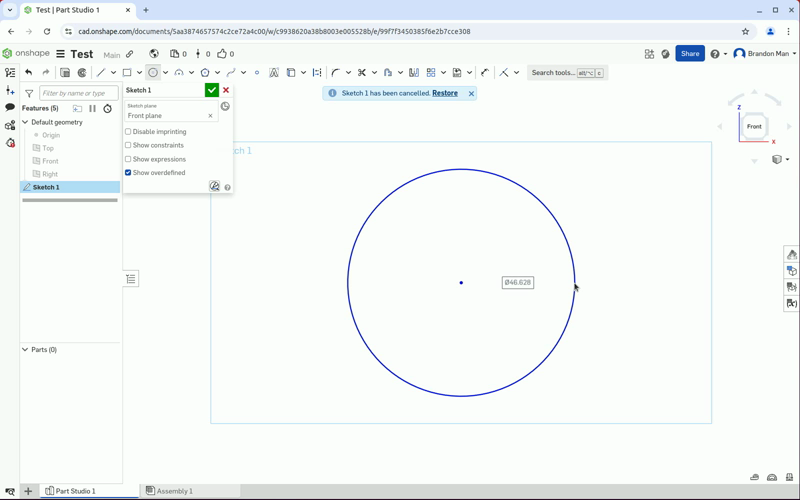
mouse_move(472, 268)
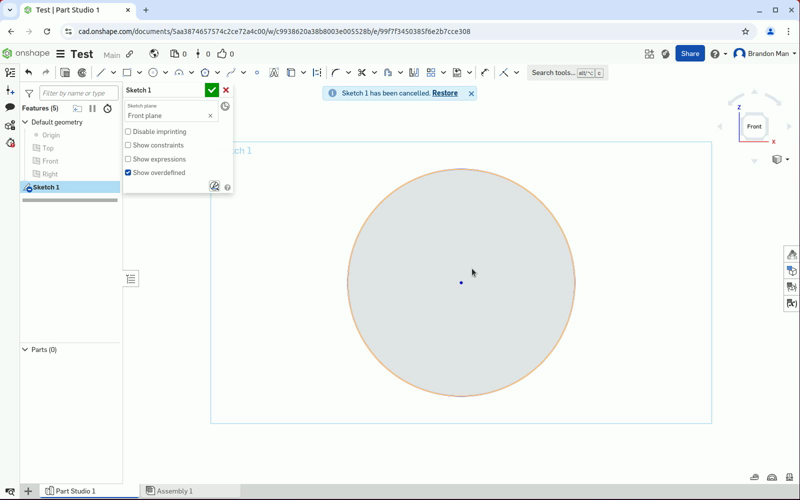
click(472, 268)
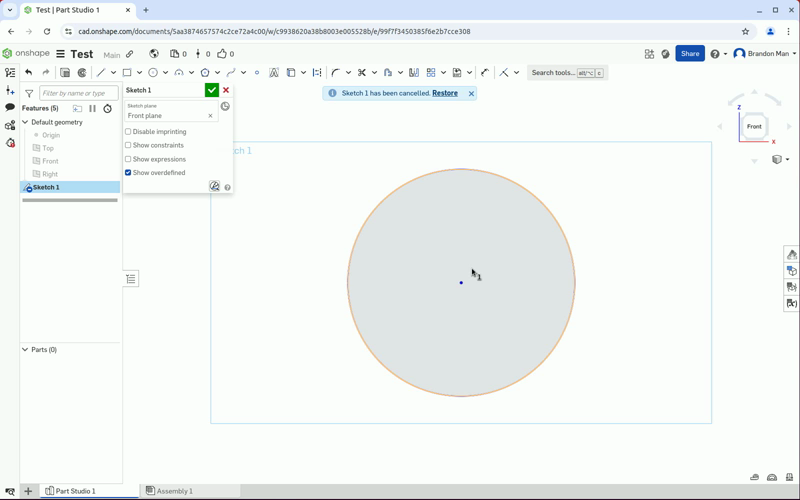
mouse_move(73, 352)
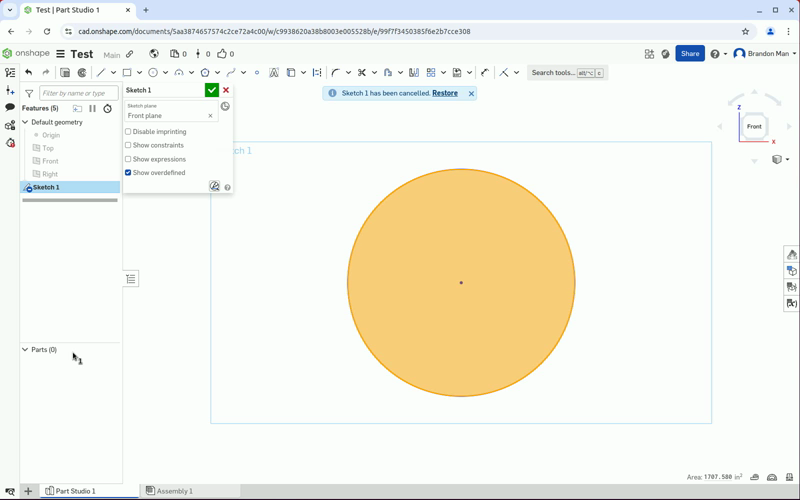
key(shift+y)
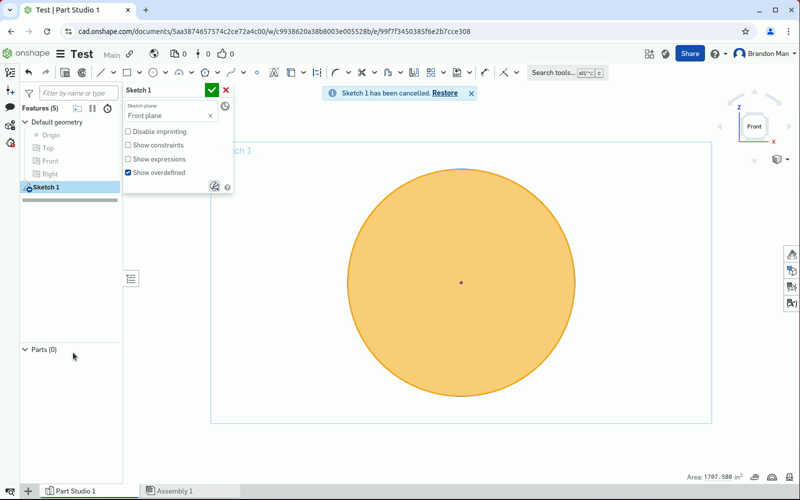
key(shift+e)
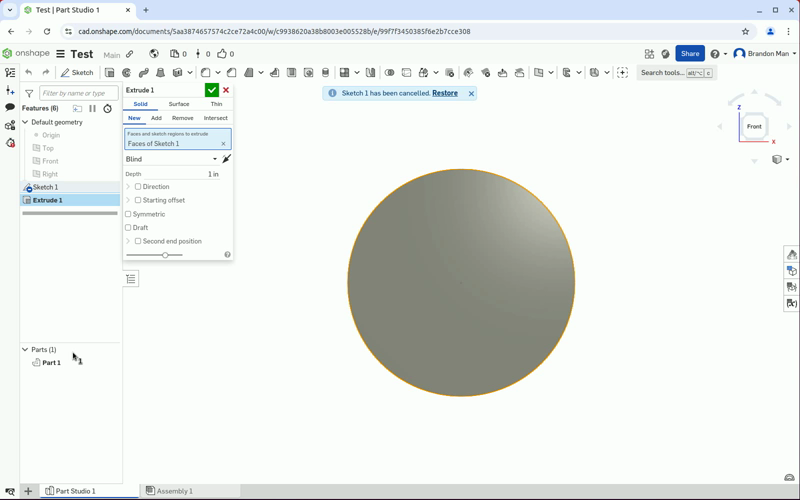
mouse_move(143, 106)
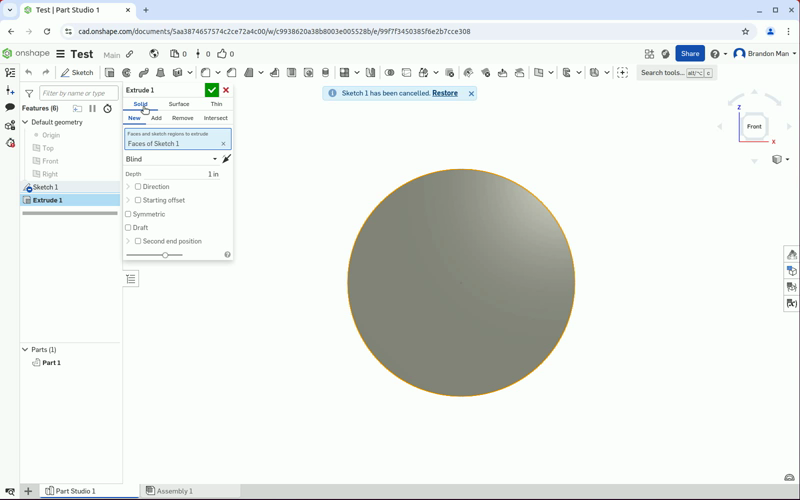
click(143, 106)
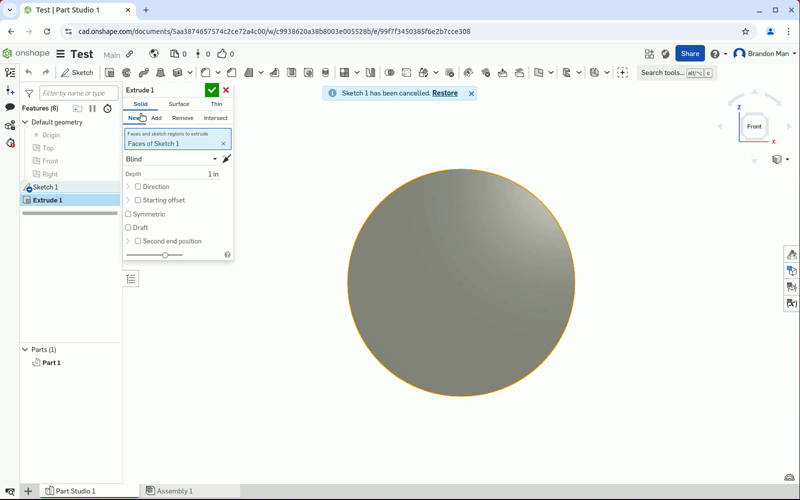
mouse_move(137, 120)
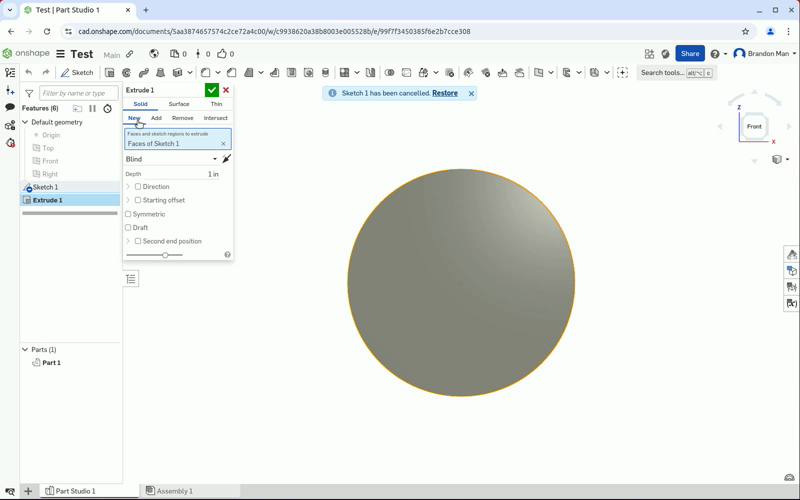
click(137, 120)
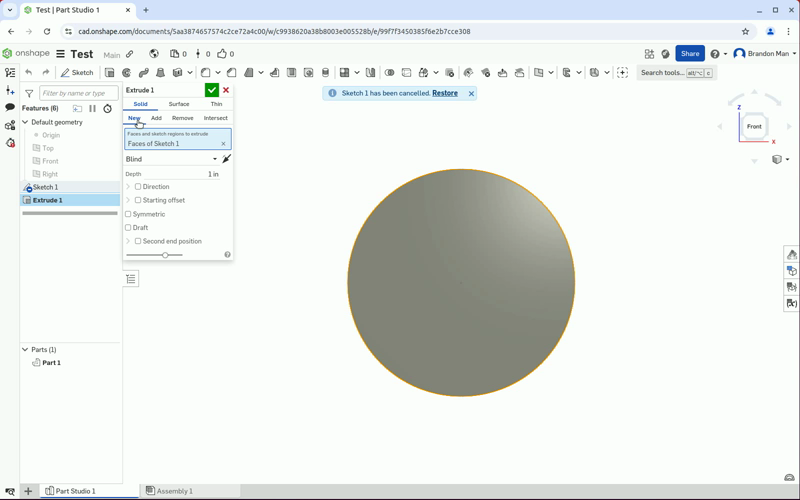
key(tab, 4)
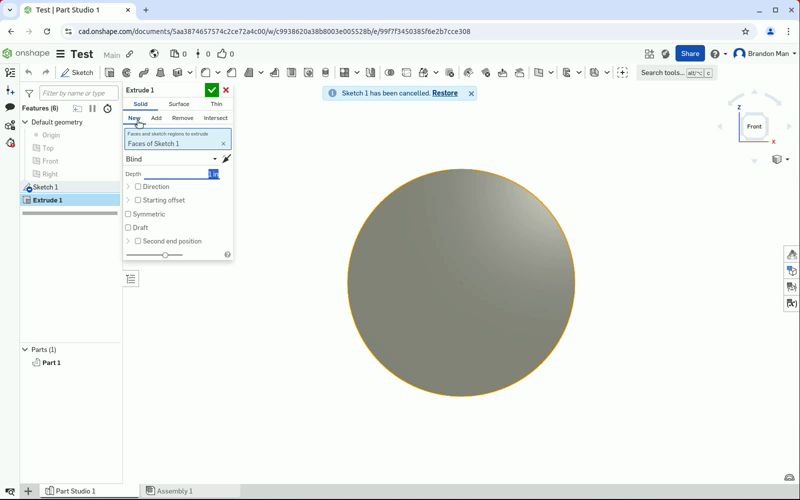
text(2.648)
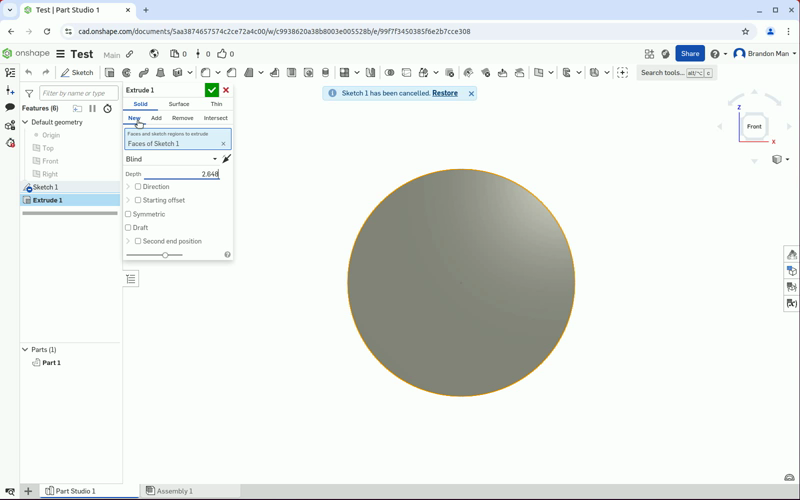
key(enter)
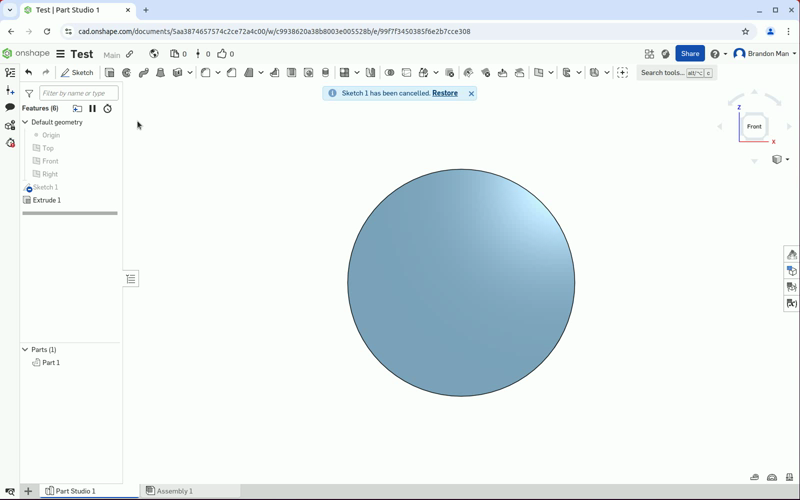
key(shift+h)
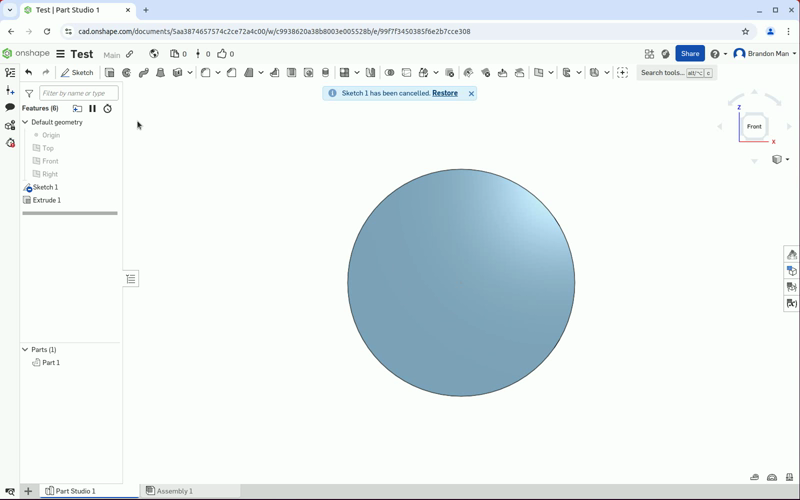
key(shift+h)
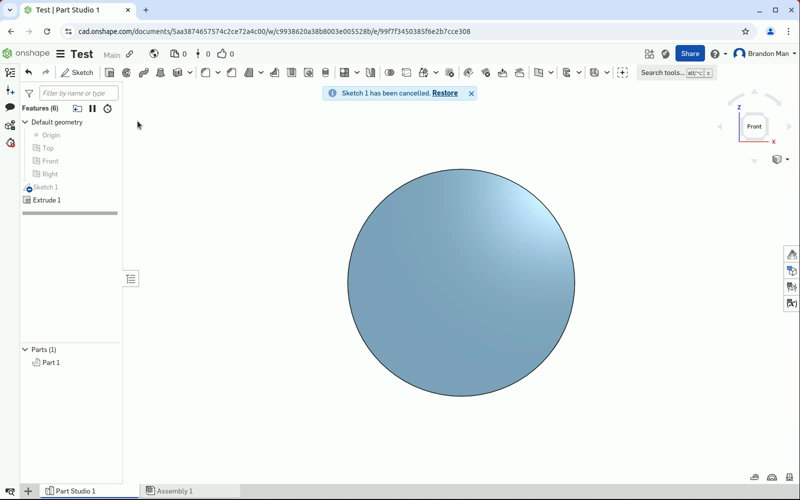
mouse_move(73, 189)
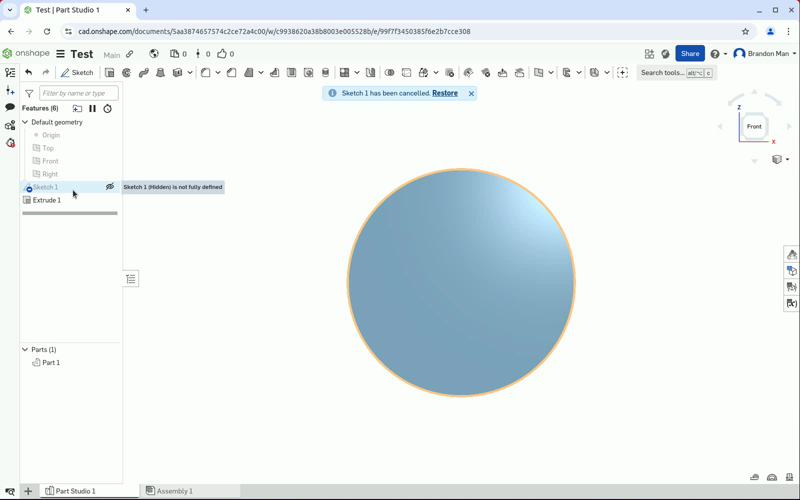
click(73, 189)
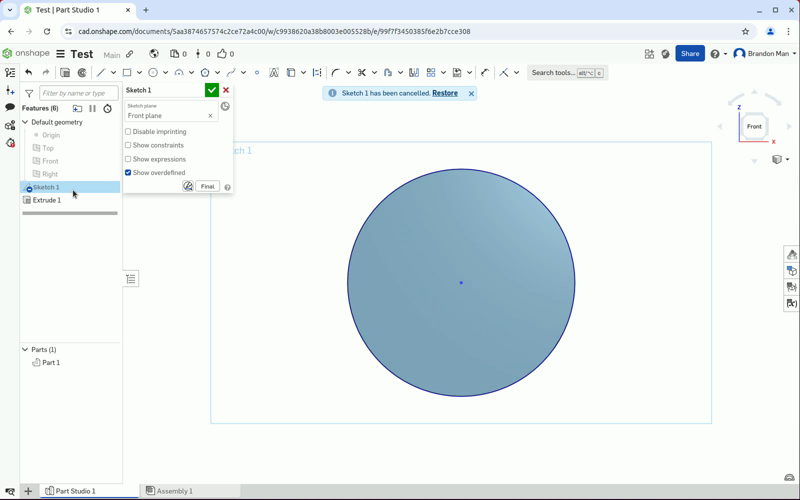
mouse_move(229, 92)
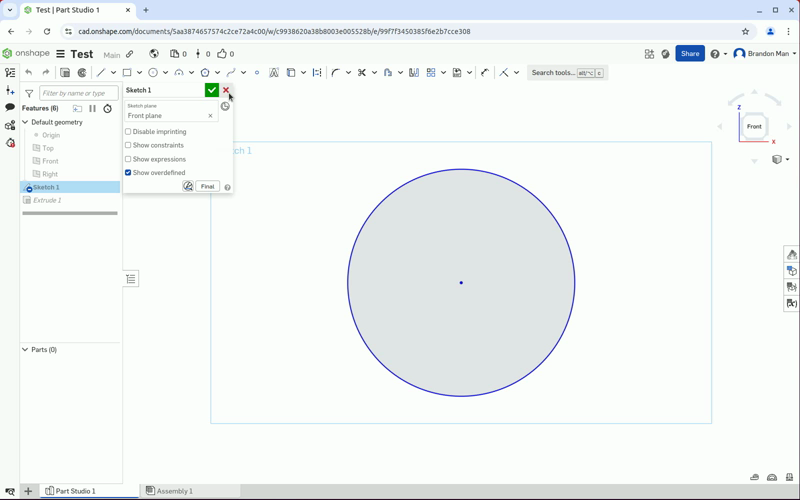
click(229, 92)
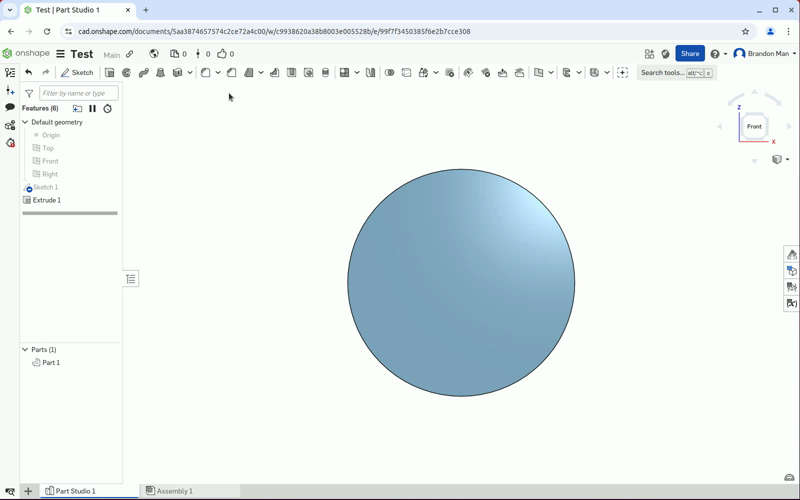
mouse_move(541, 75)
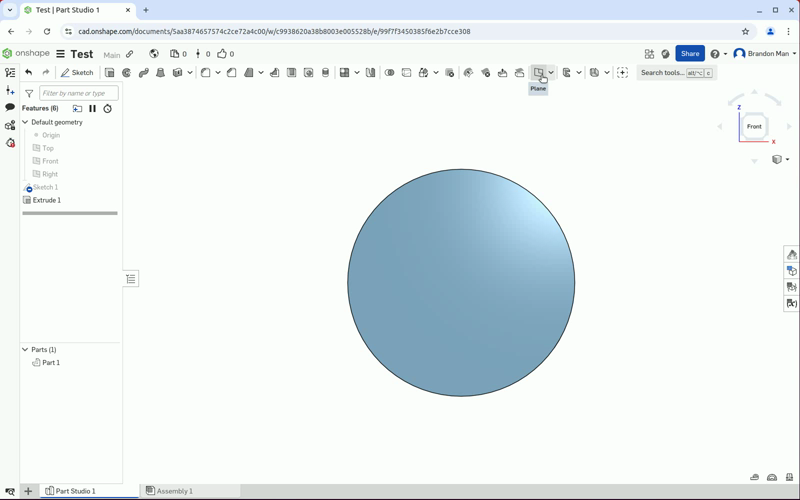
click(541, 75)
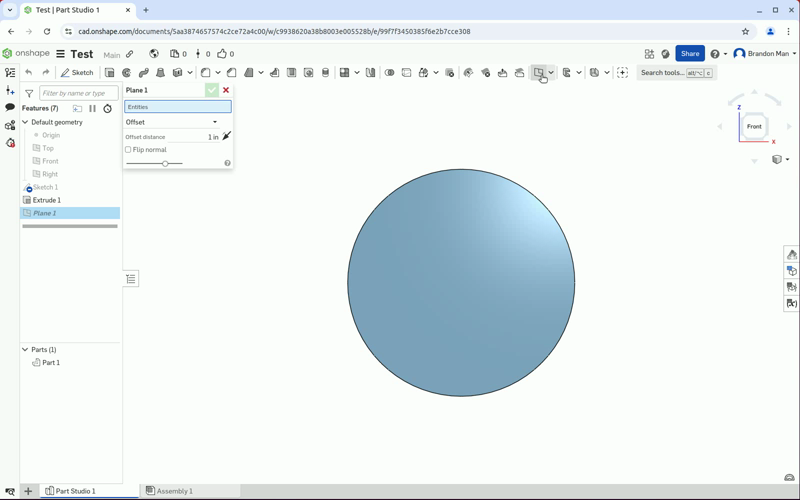
mouse_move(73, 163)
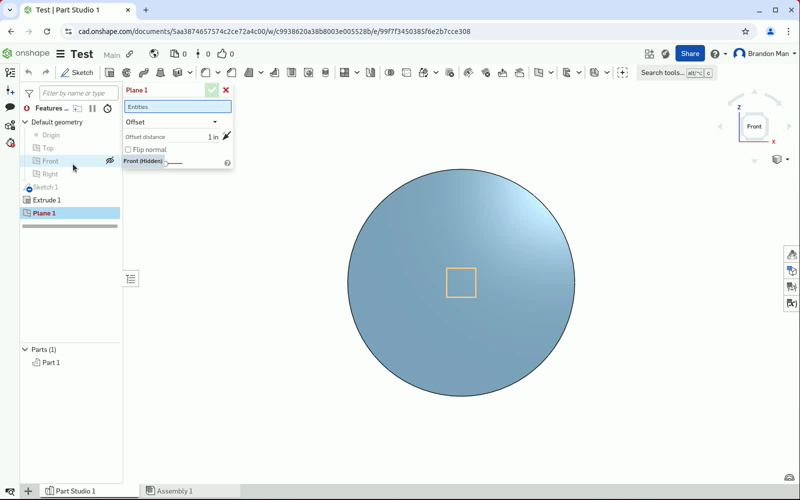
click(73, 163)
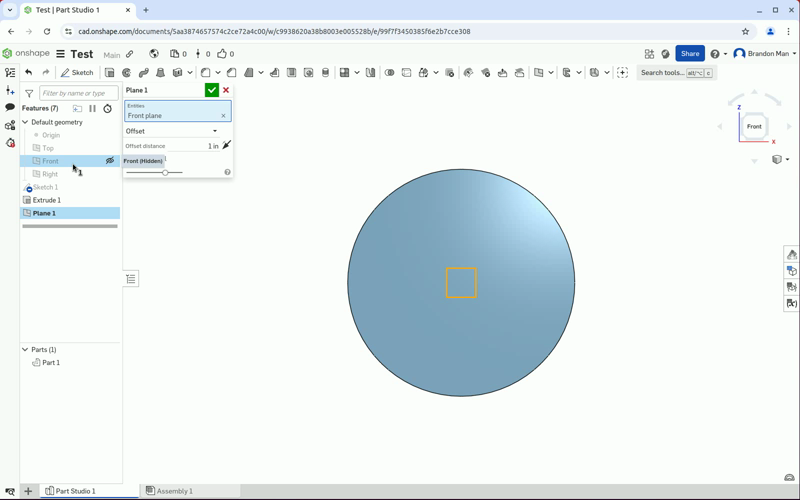
key(tab, 2)
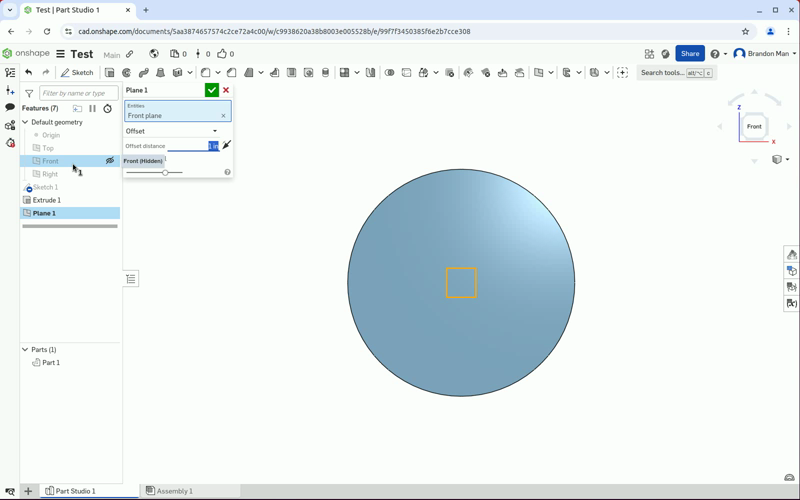
text(2.65)
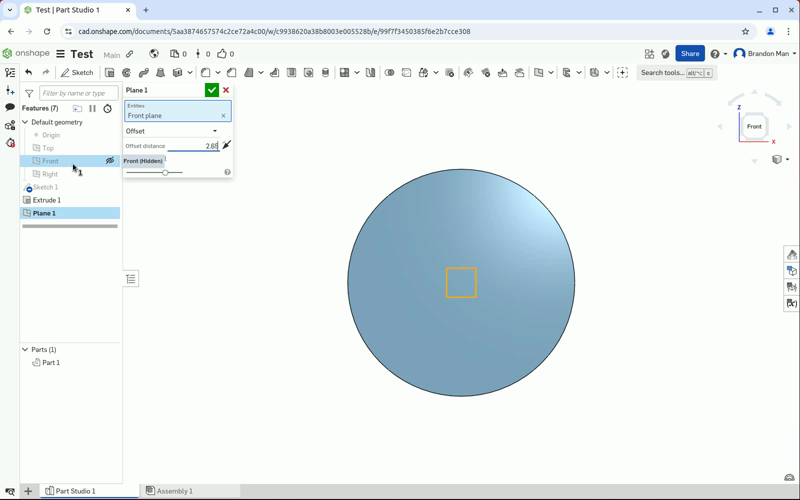
key(enter, 2)
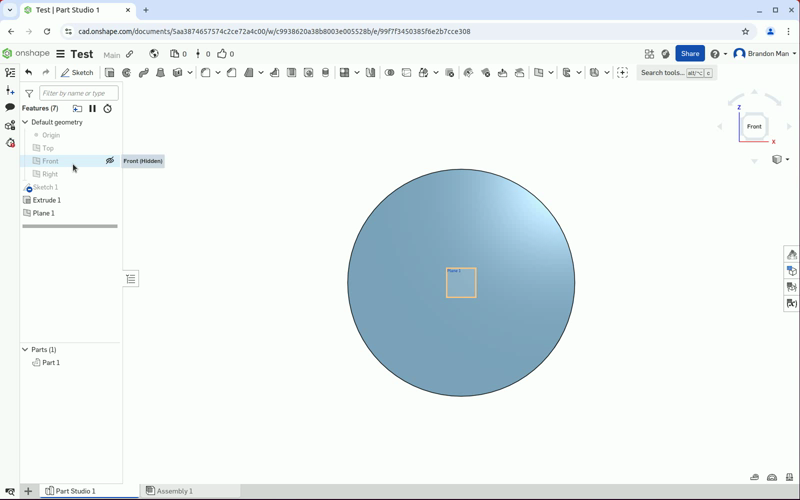
key(shift+s)
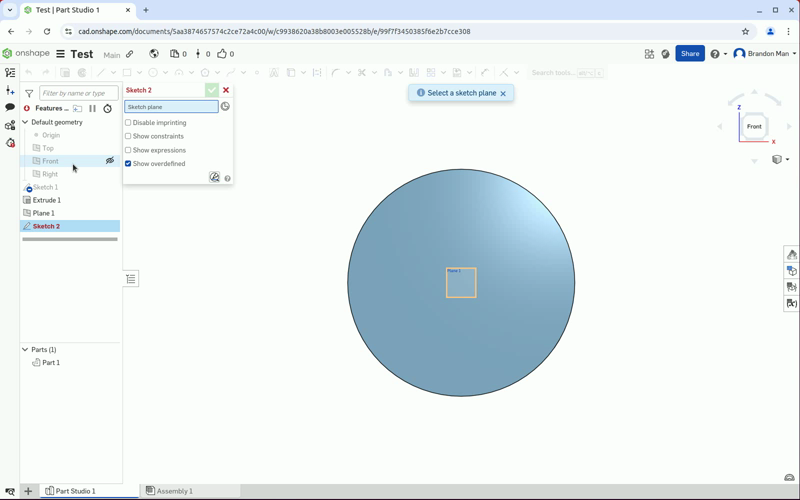
mouse_move(73, 215)
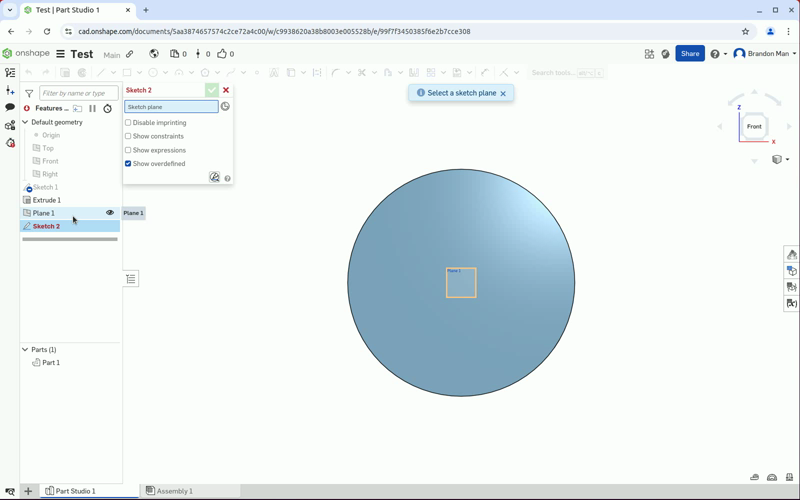
click(73, 215)
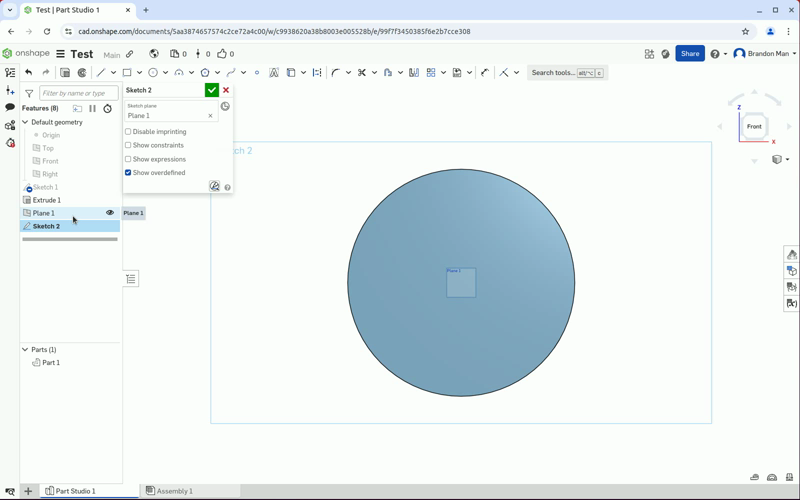
mouse_move(73, 352)
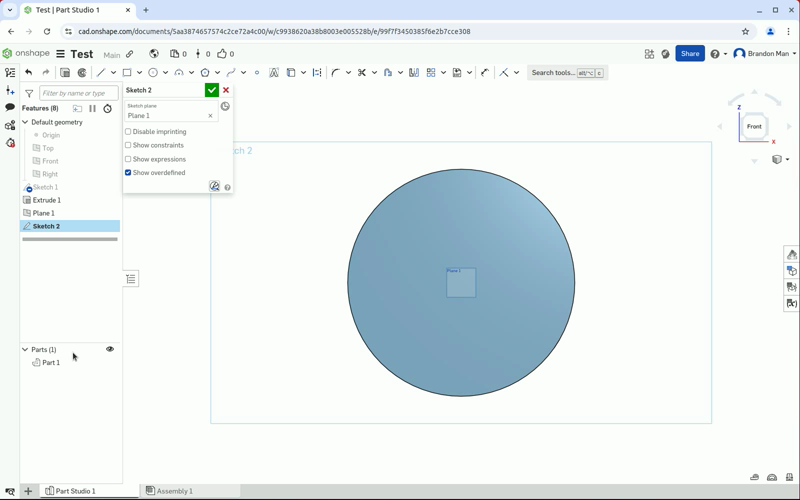
key(y)
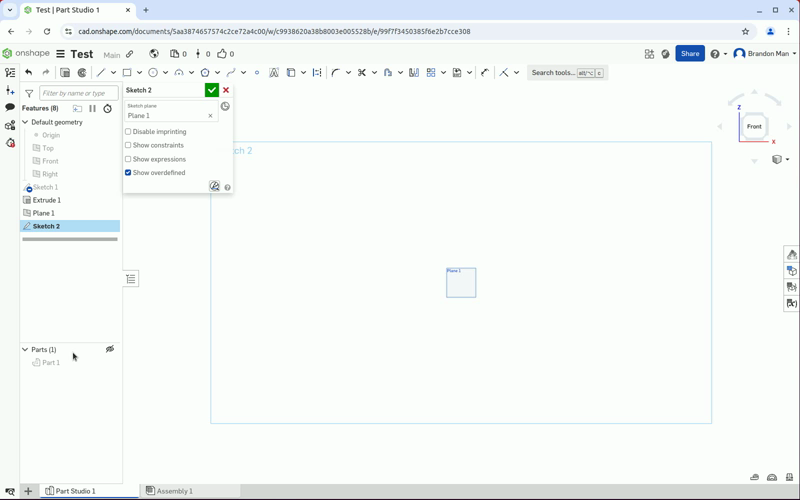
key(c)
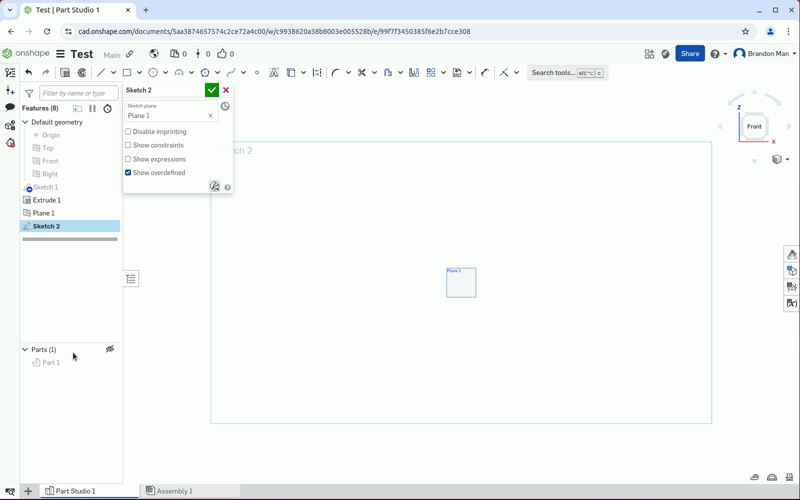
key_down(shift)
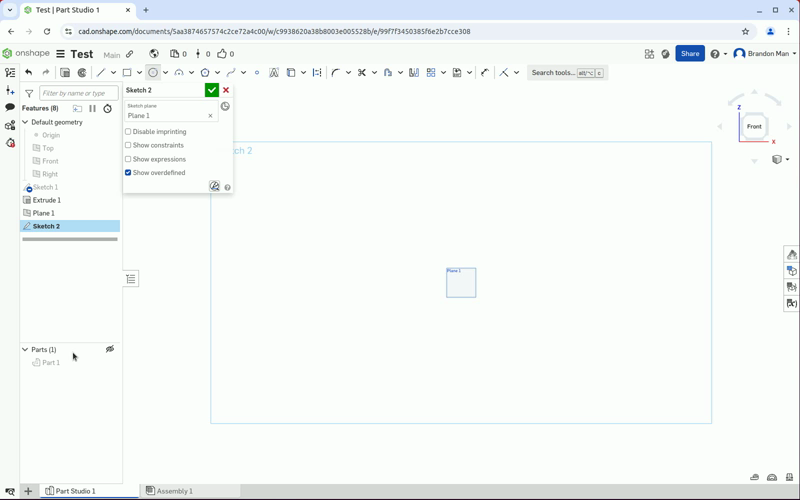
mouse_move(461, 282)
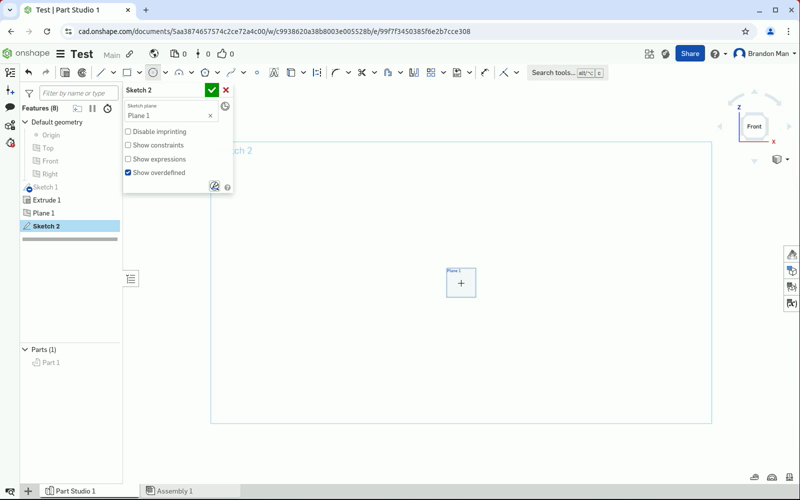
click(461, 282)
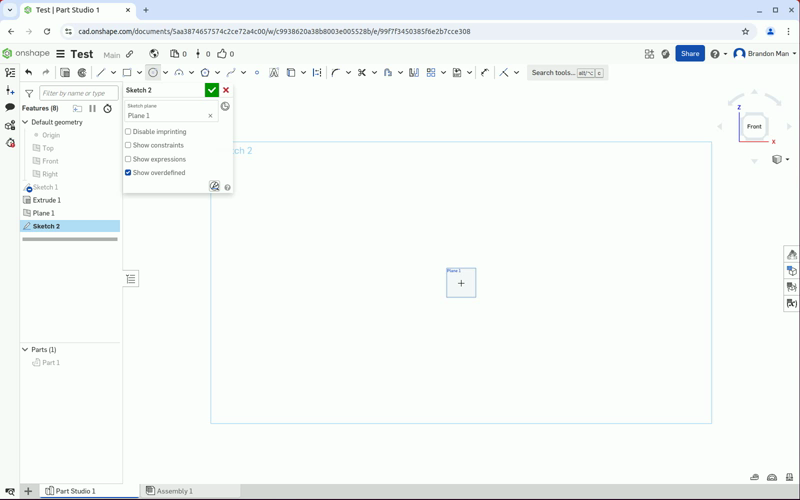
key_up(shift)
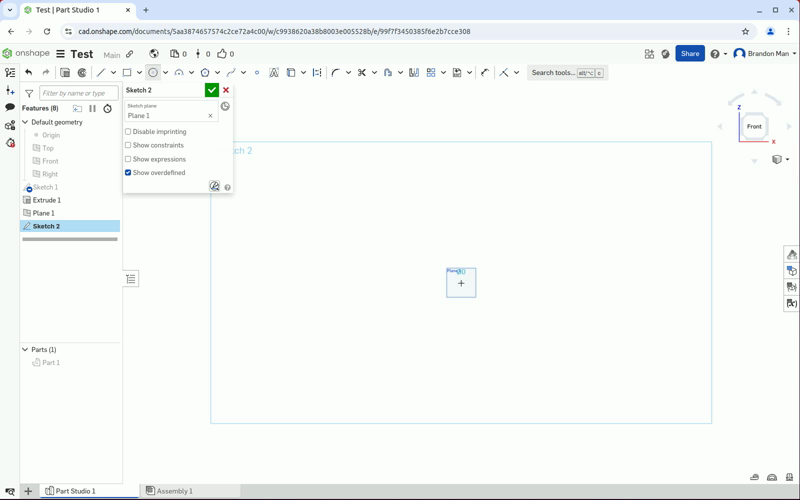
mouse_move(465, 282)
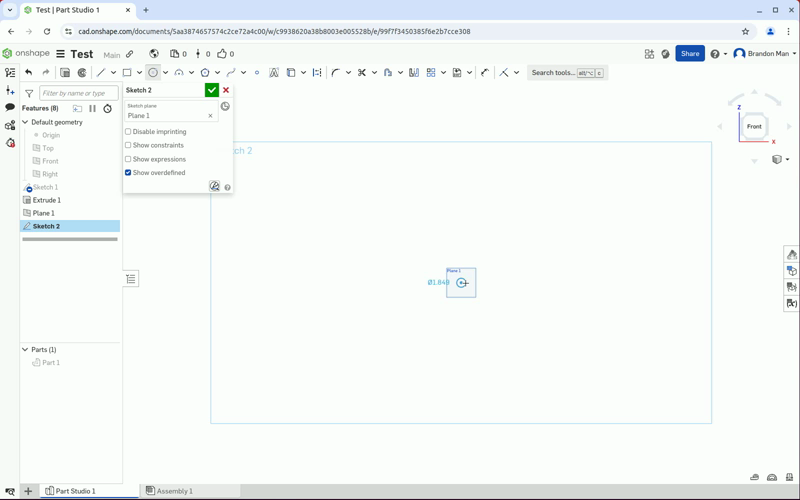
click(465, 282)
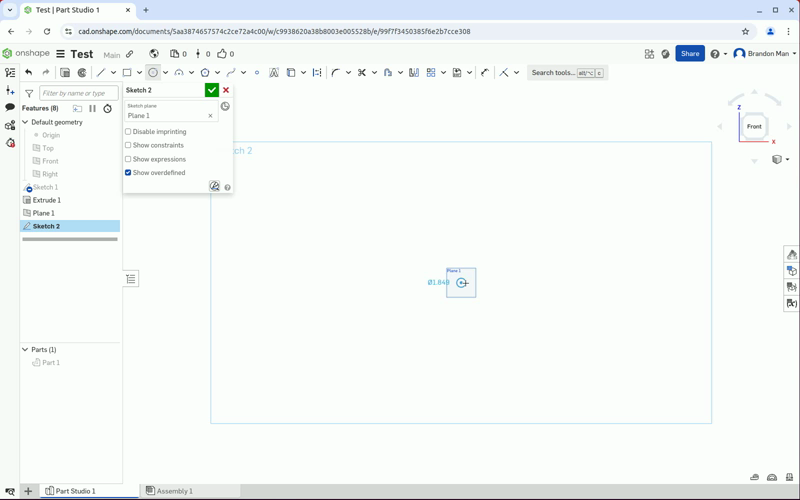
key(esc)
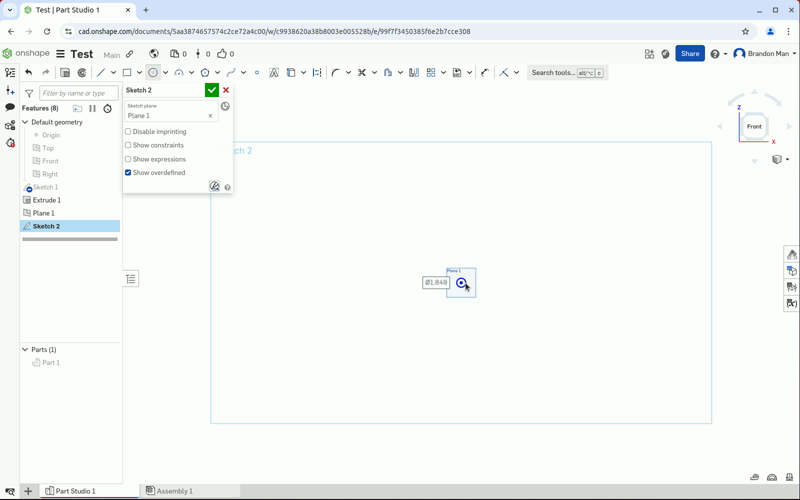
mouse_move(459, 282)
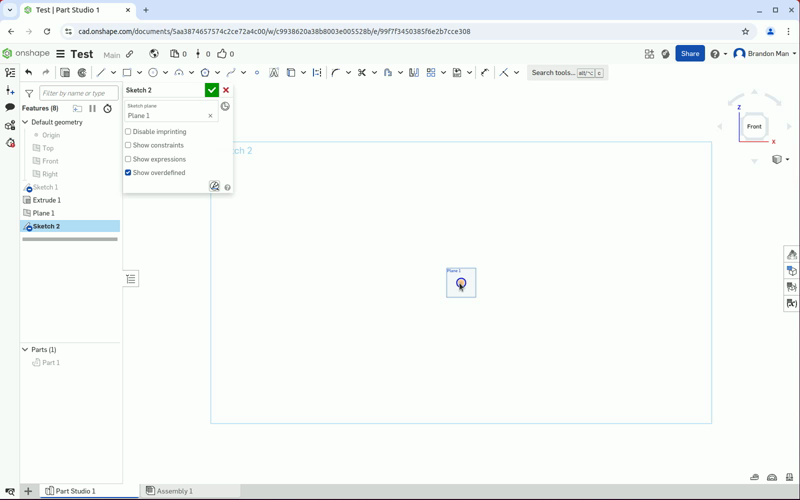
scroll(6)
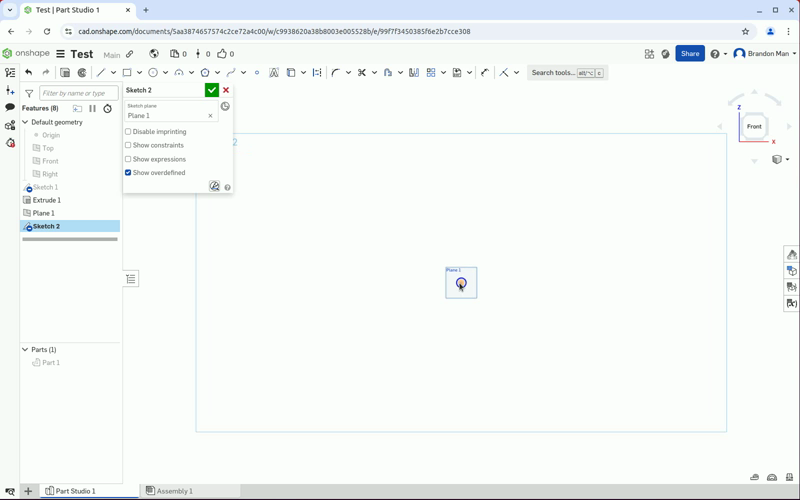
scroll(6)
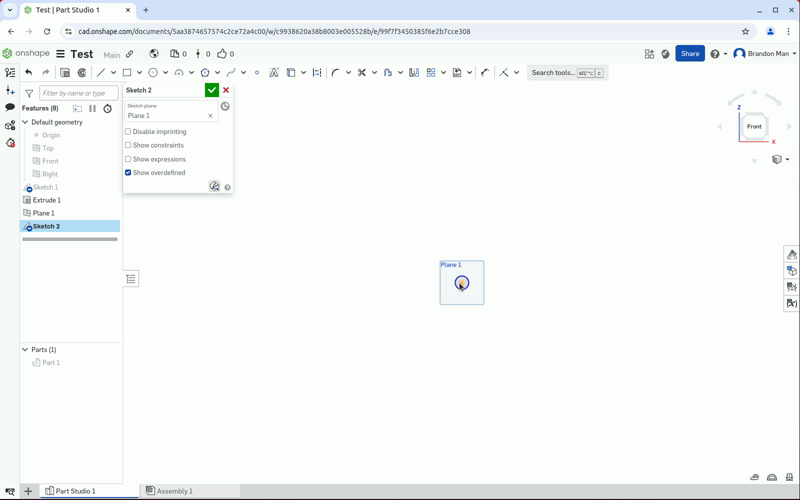
scroll(6)
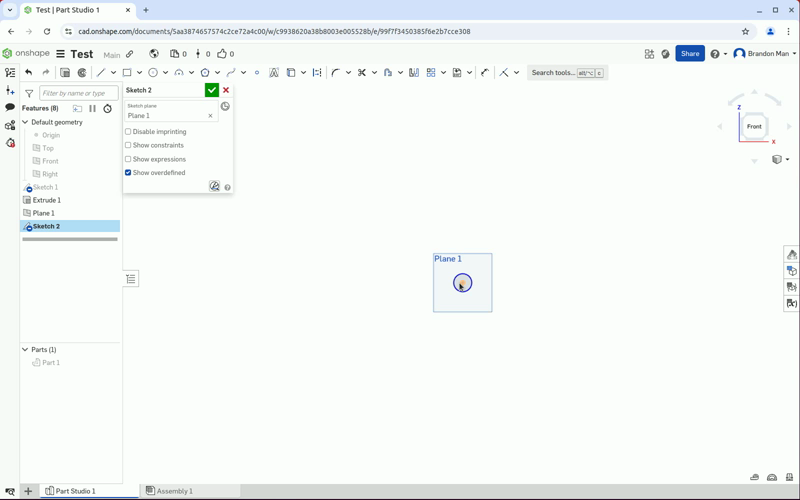
scroll(6)
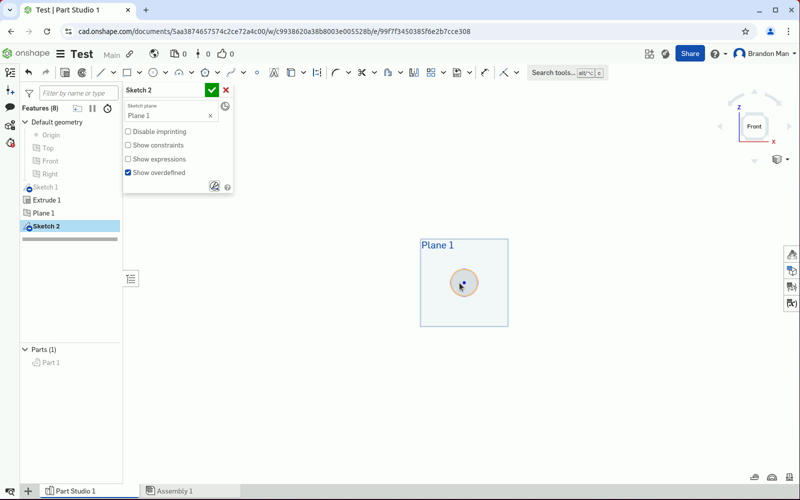
scroll(6)
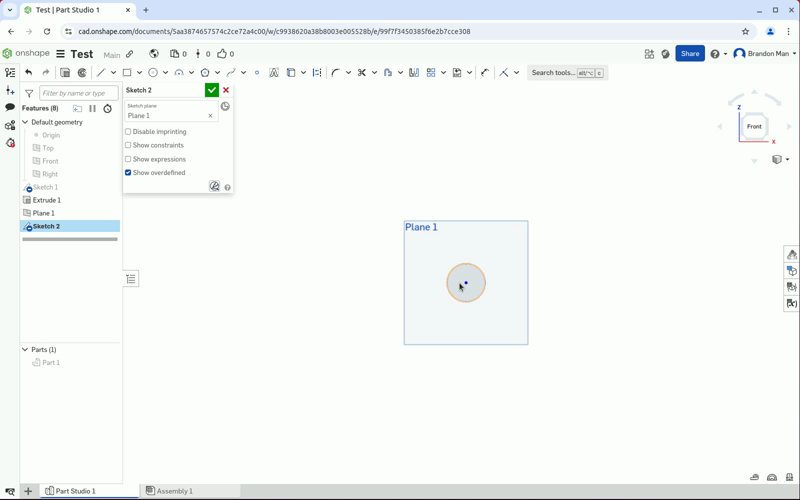
scroll(6)
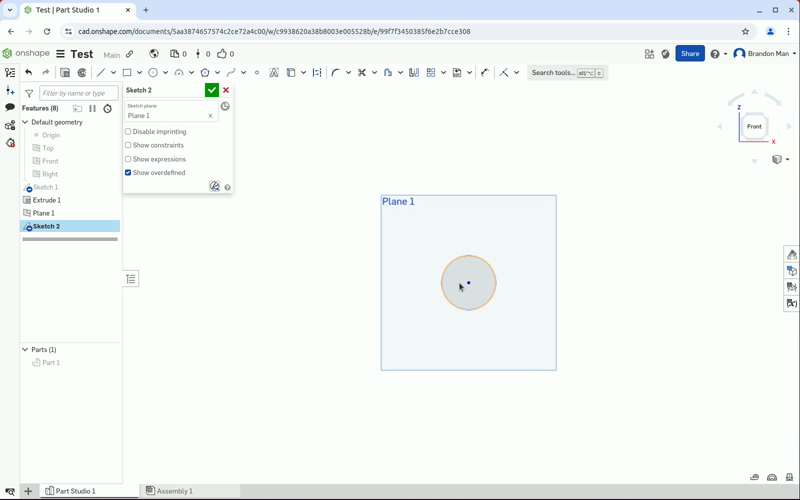
scroll(6)
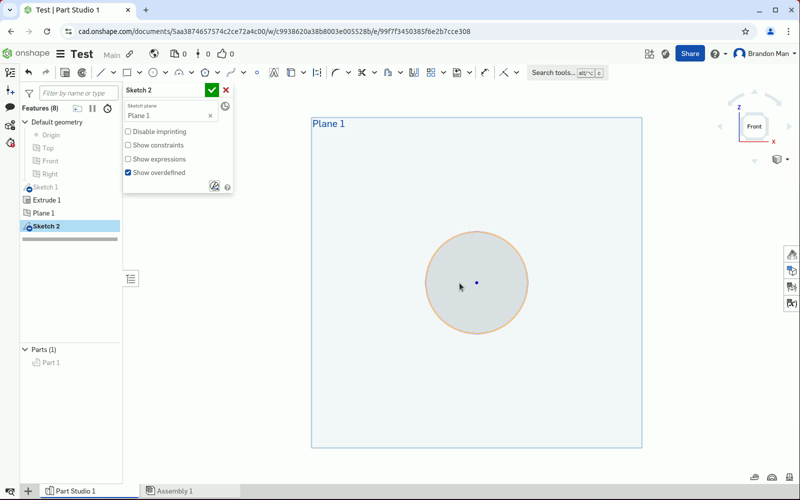
click(459, 282)
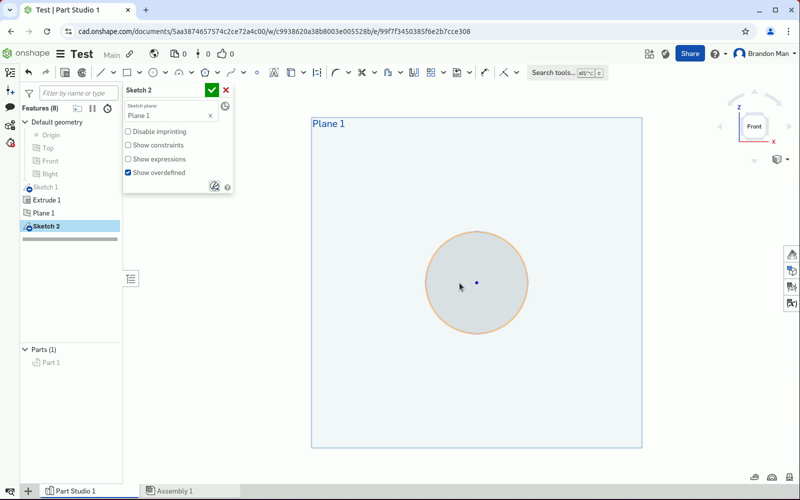
scroll(-6)
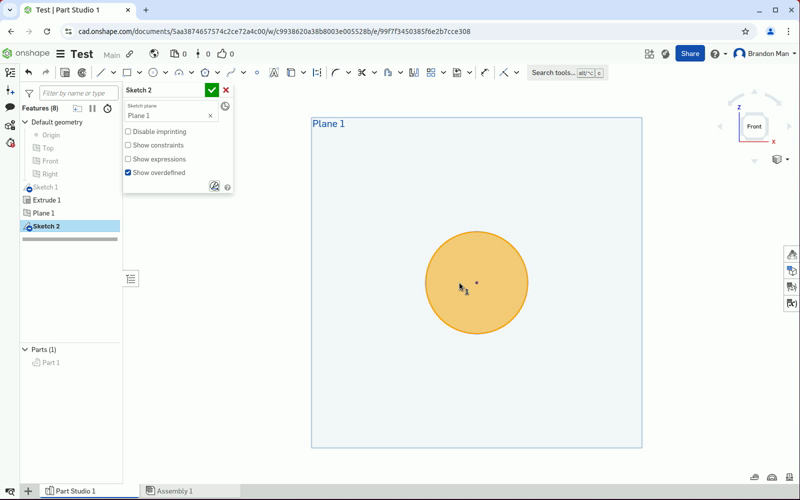
scroll(-6)
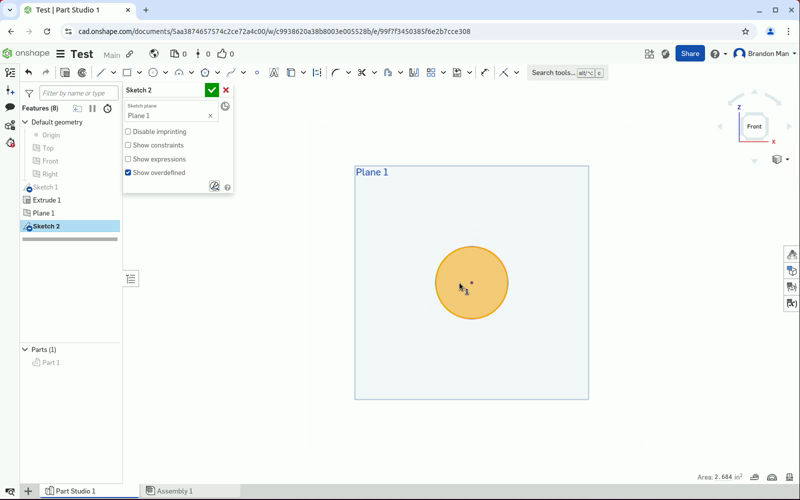
scroll(-6)
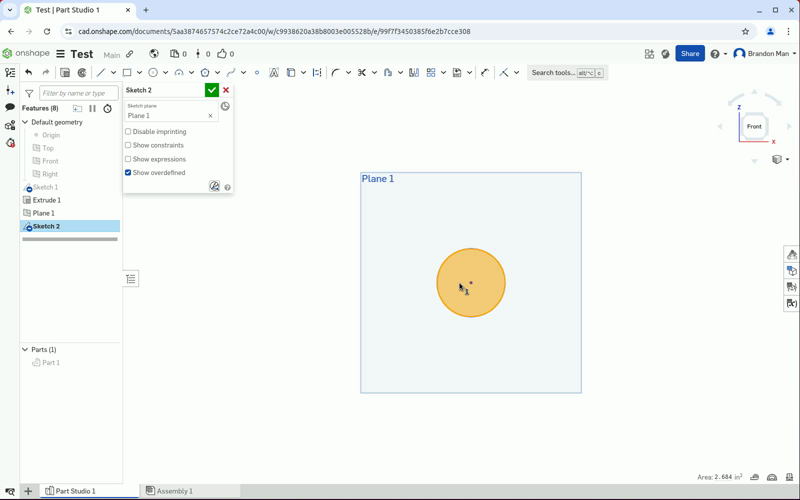
scroll(-6)
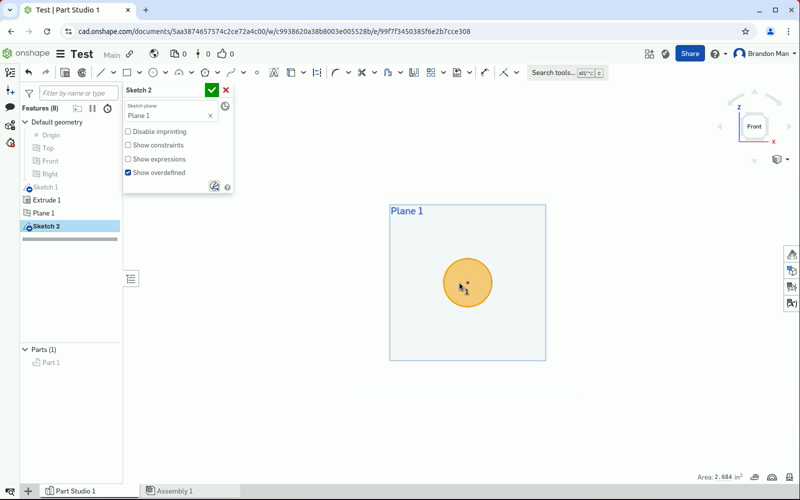
scroll(-6)
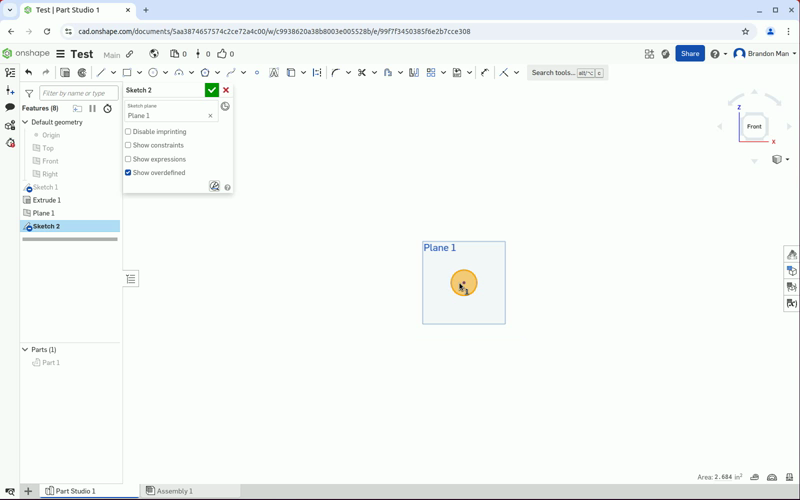
scroll(-6)
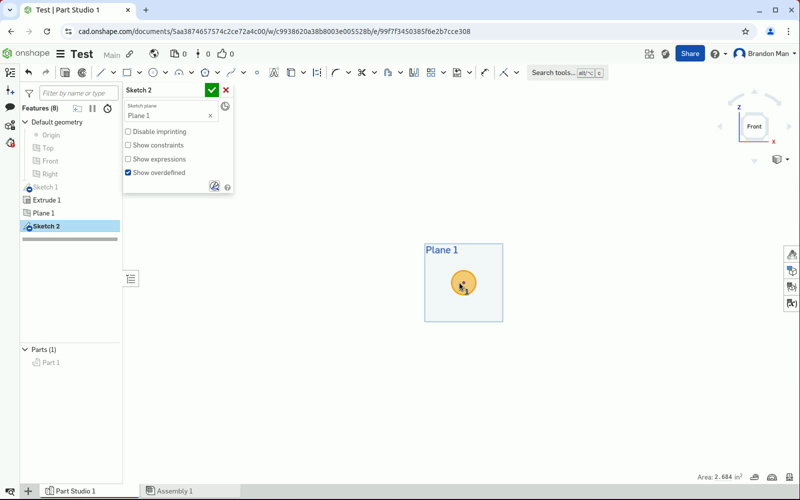
scroll(-6)
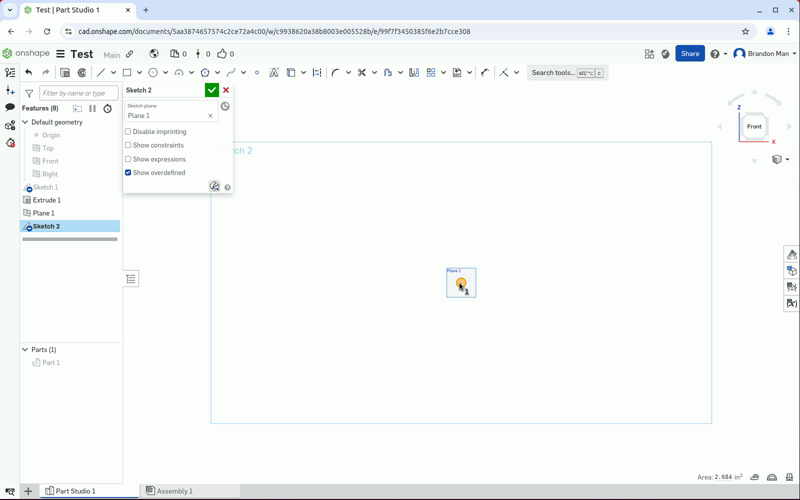
mouse_move(73, 352)
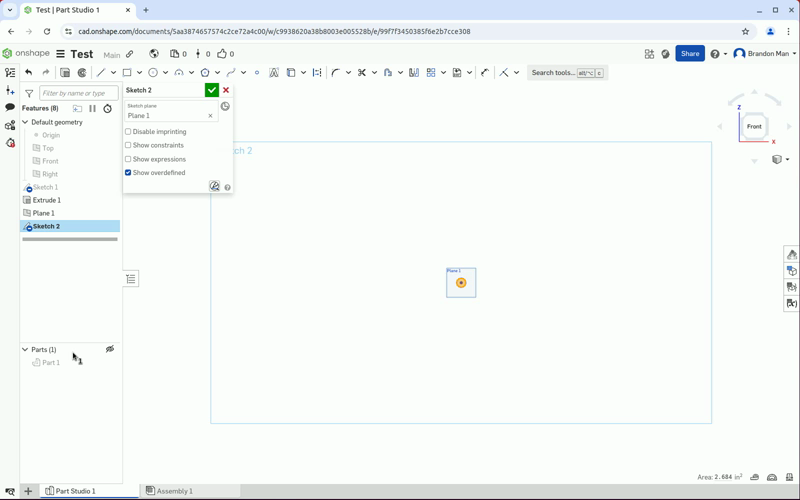
key(shift+y)
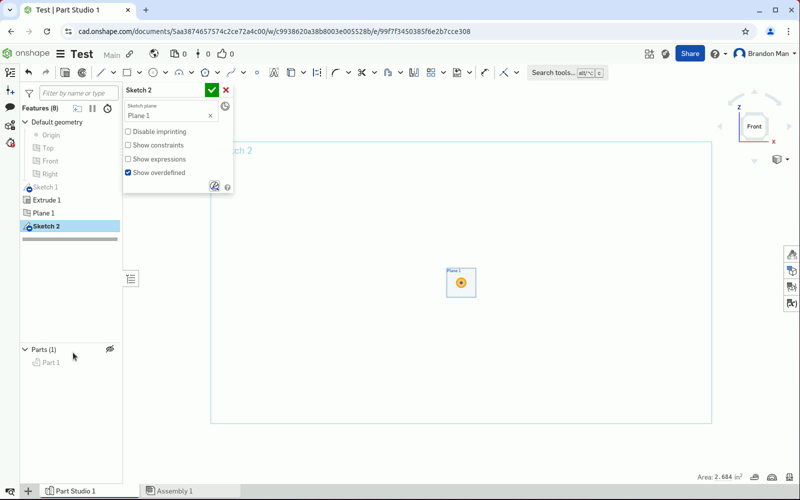
key(shift+e)
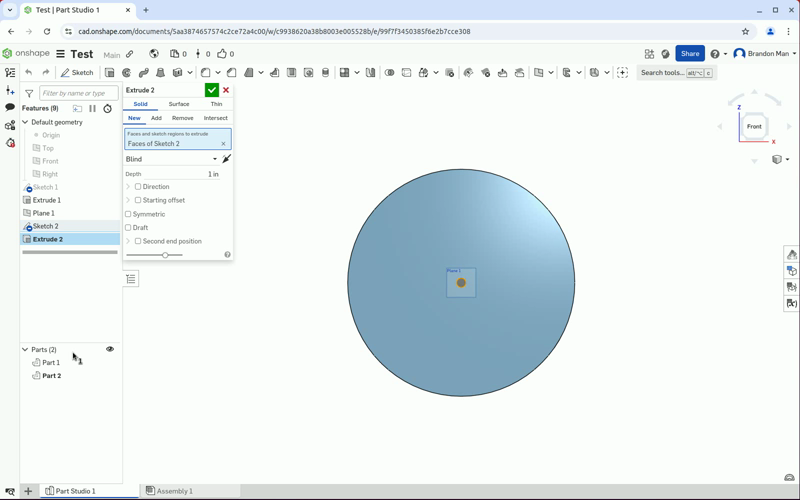
mouse_move(143, 106)
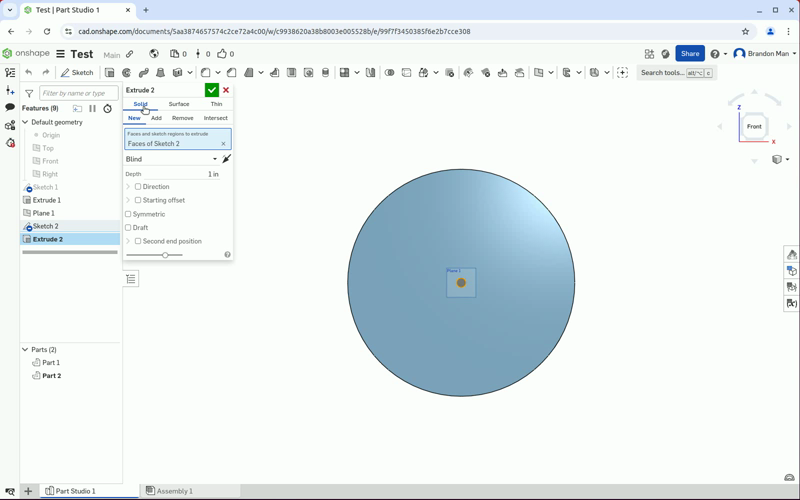
click(143, 106)
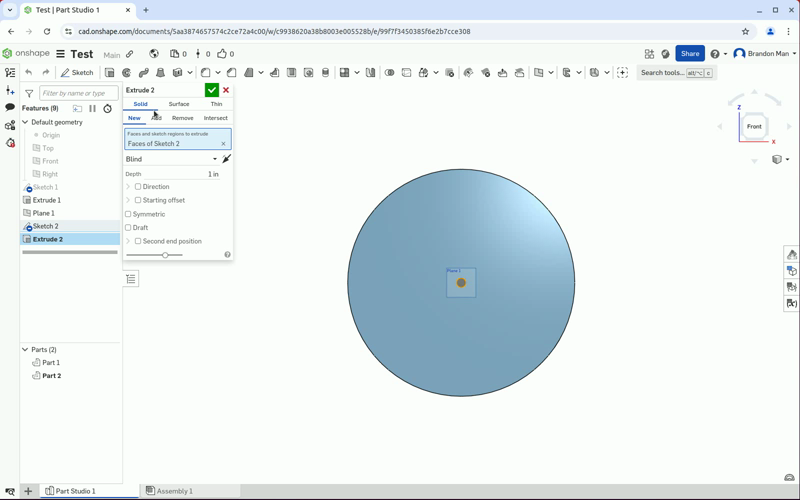
mouse_move(186, 120)
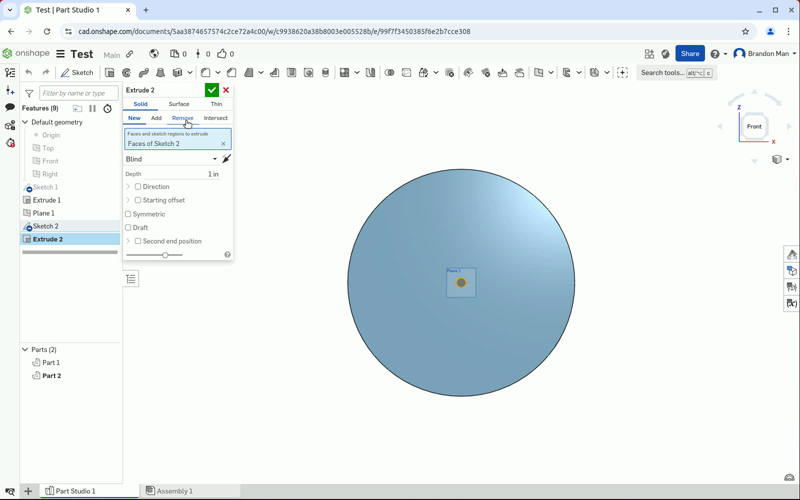
click(186, 120)
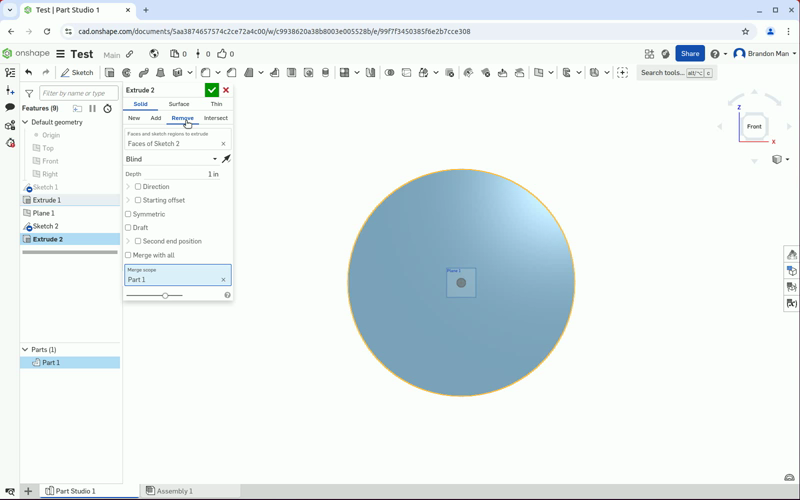
key(tab, 4)
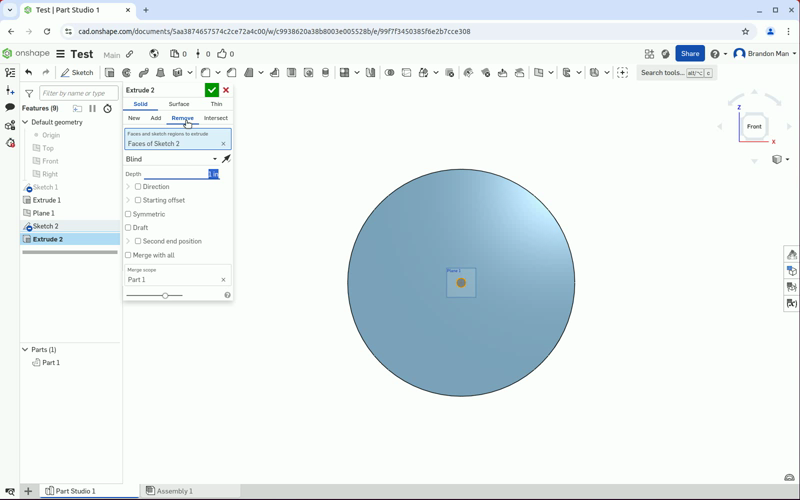
text(1.444)
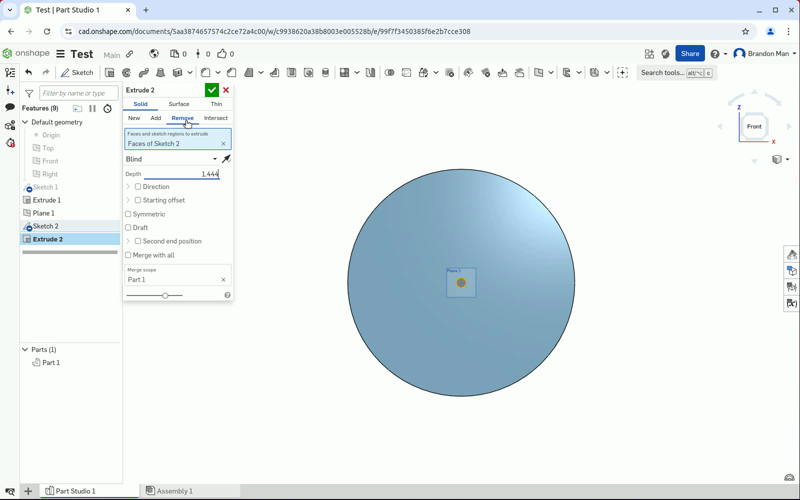
key(tab, 6)
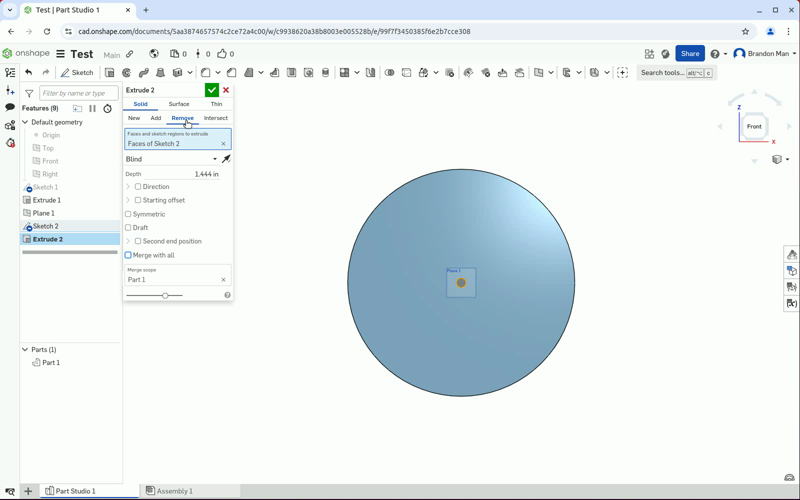
key(space)
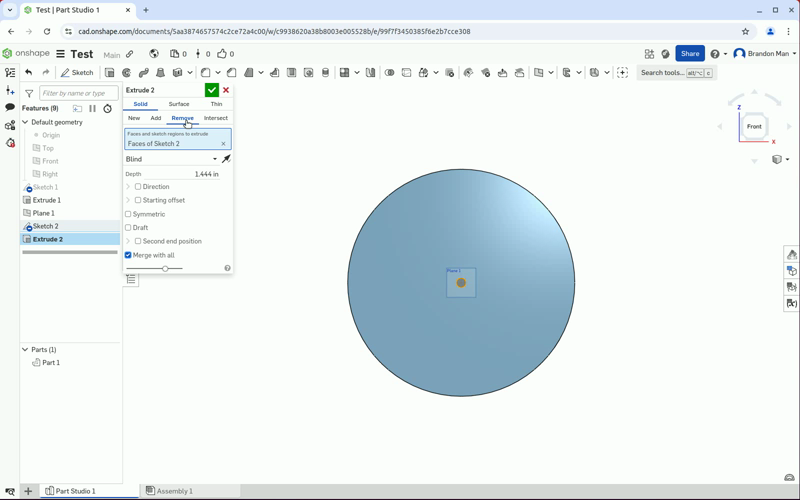
key(enter)
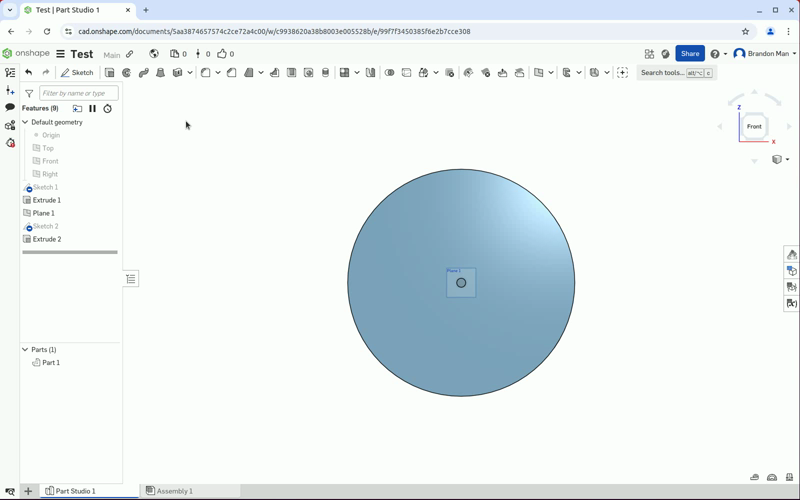
key(shift+h)
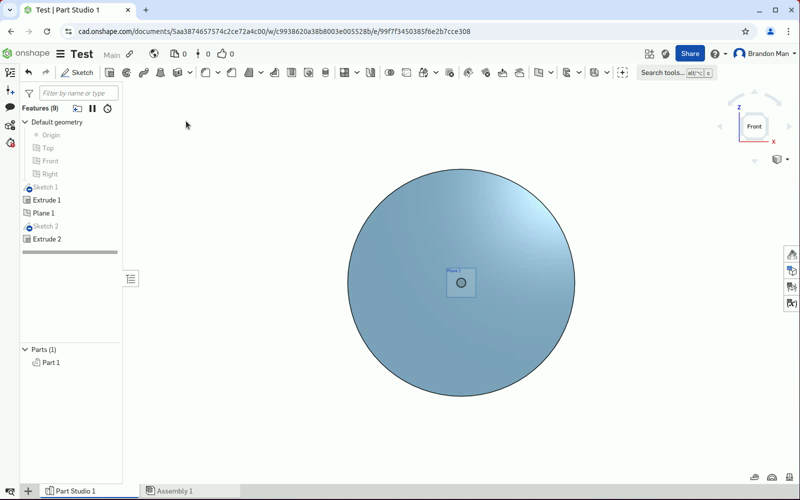
key(shift+h)
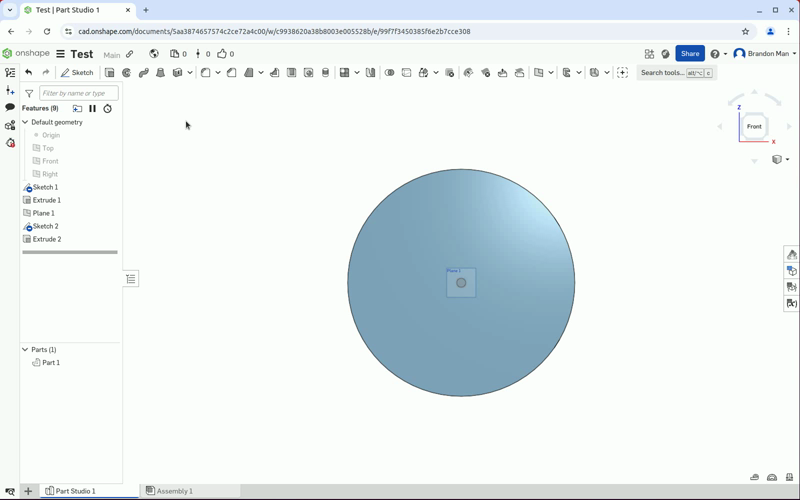
key(shift+7)
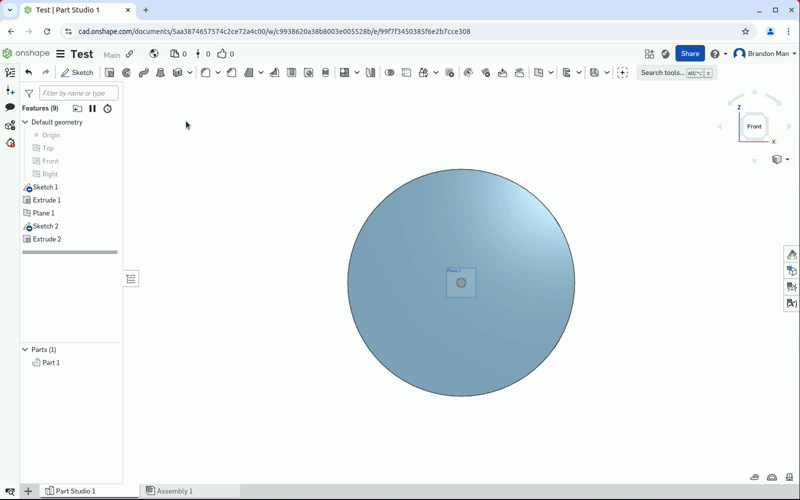
key(left, 2)
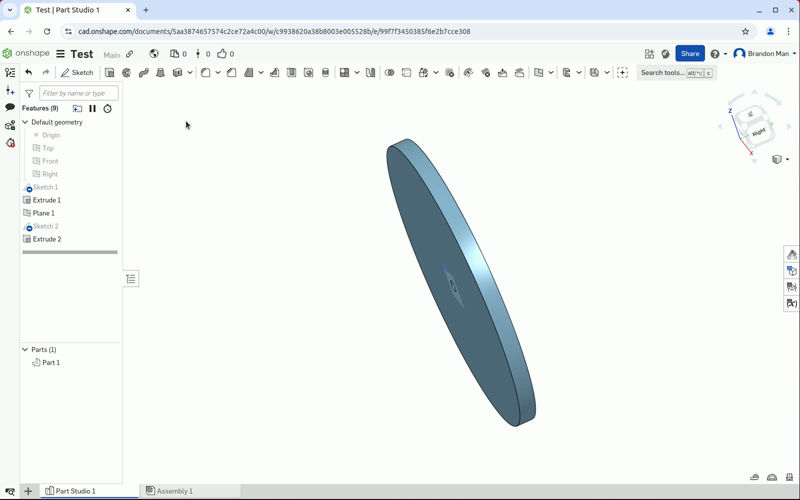
key(down, 2)
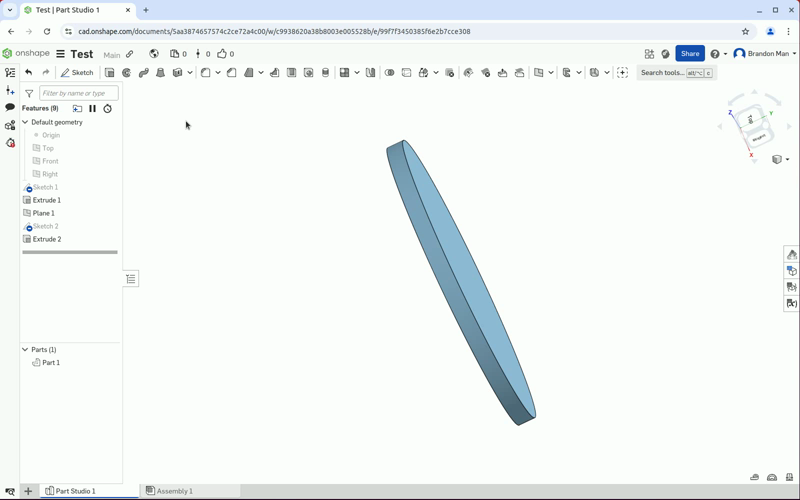
key(up, 2)
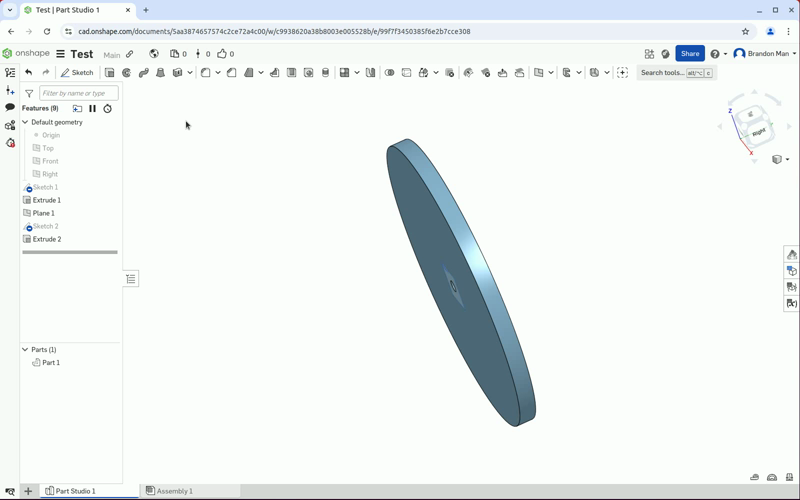
key(right, 2)
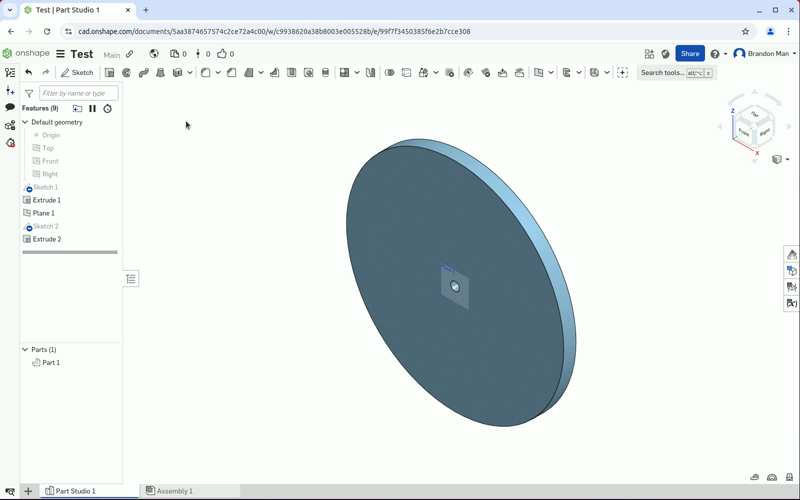
mouse_move(73, 189)
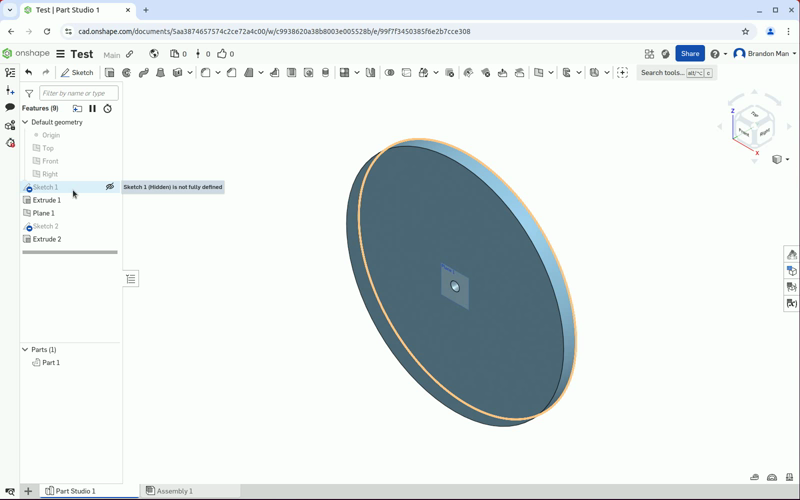
click(73, 189)